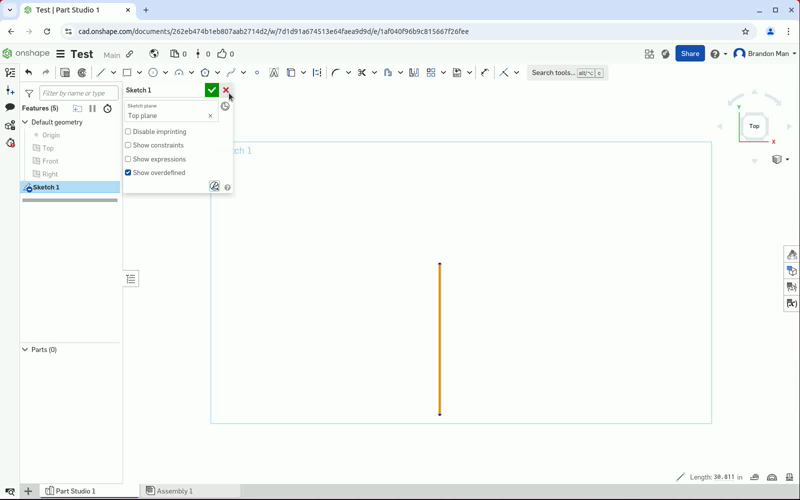
key(shift+h)
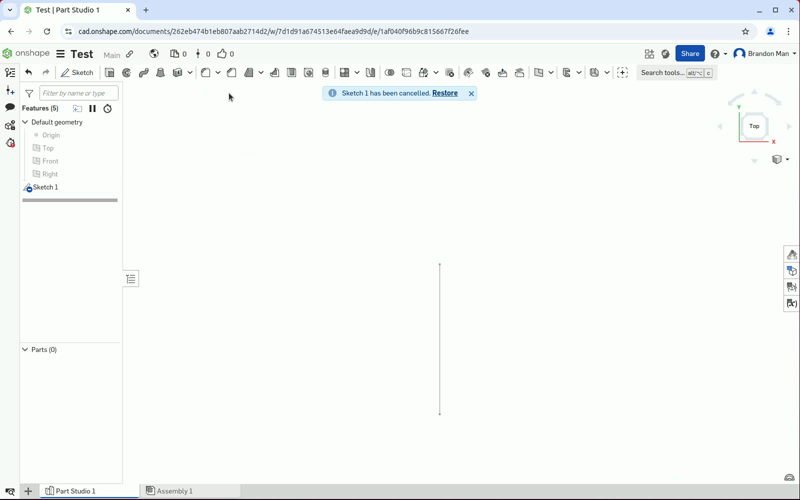
key(shift+s)
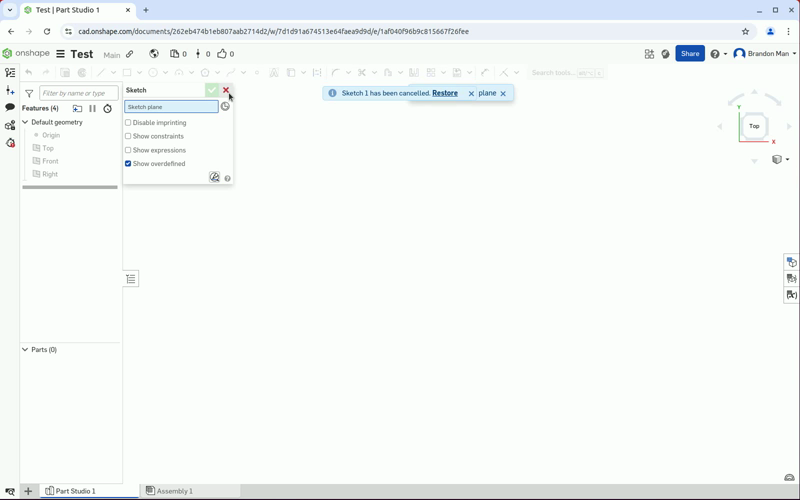
mouse_move(73, 150)
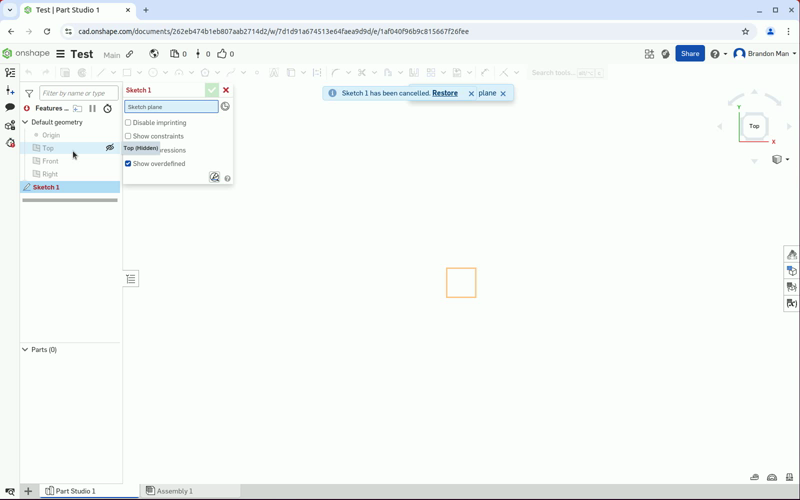
click(73, 150)
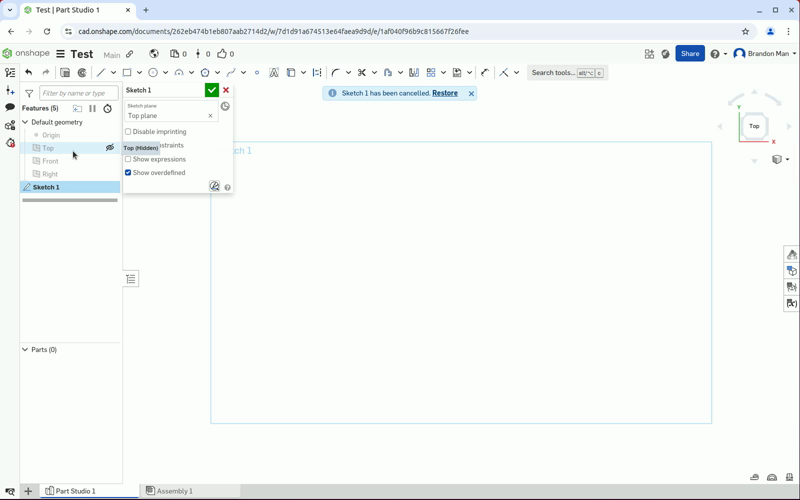
mouse_move(73, 352)
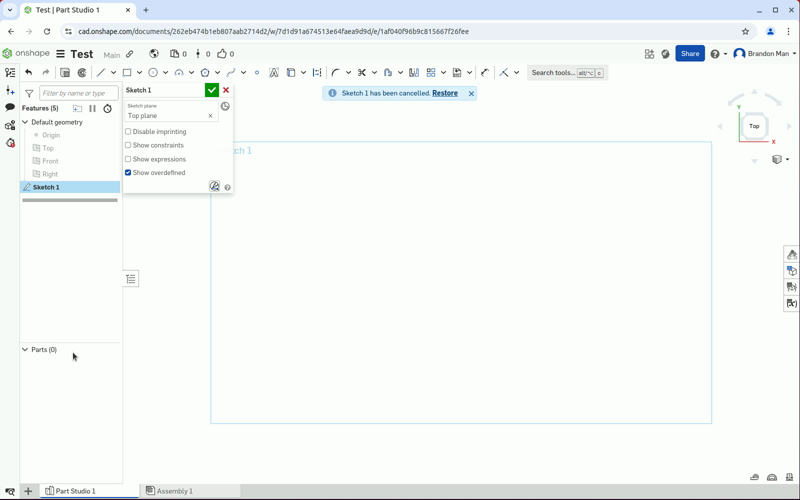
key(y)
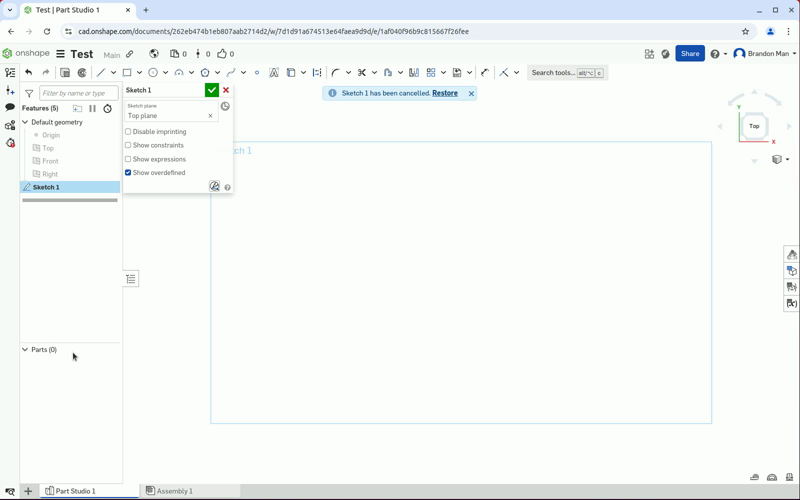
key(l)
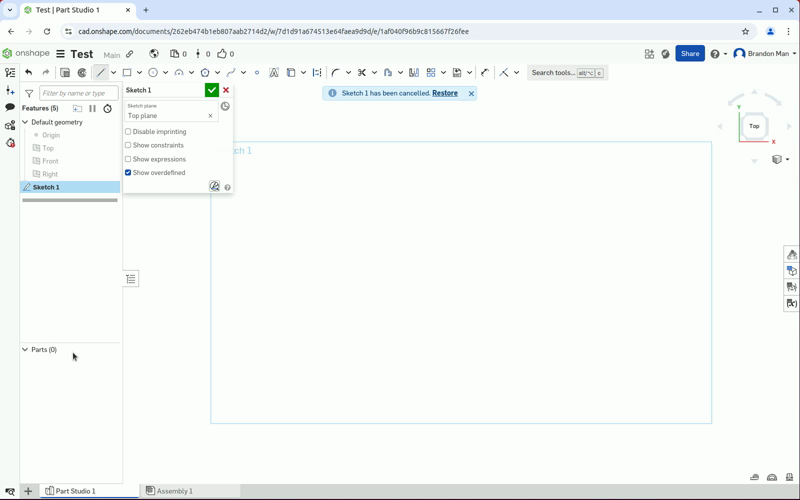
key_down(shift)
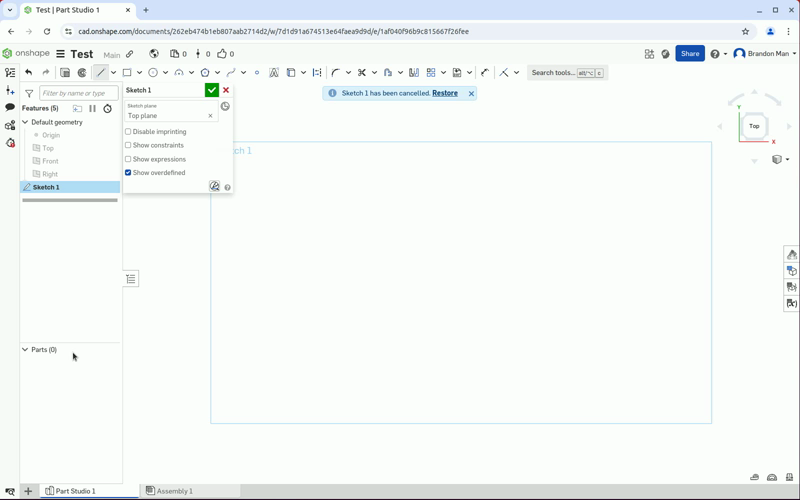
mouse_move(418, 318)
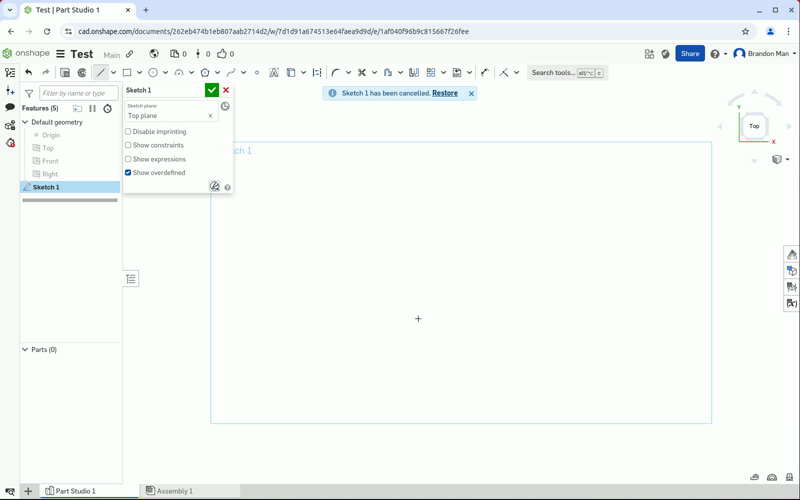
click(418, 318)
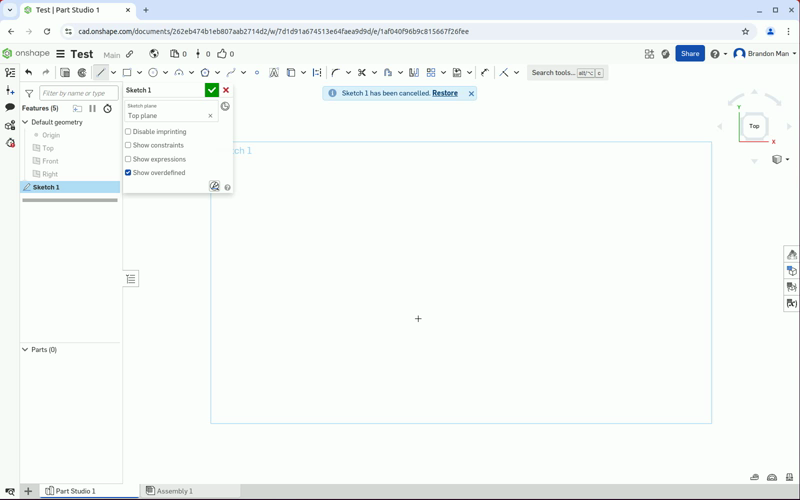
key_up(shift)
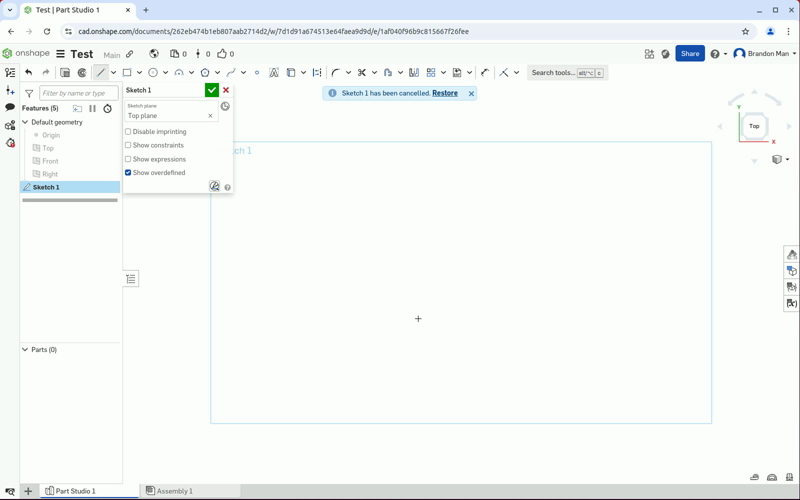
key_down(shift)
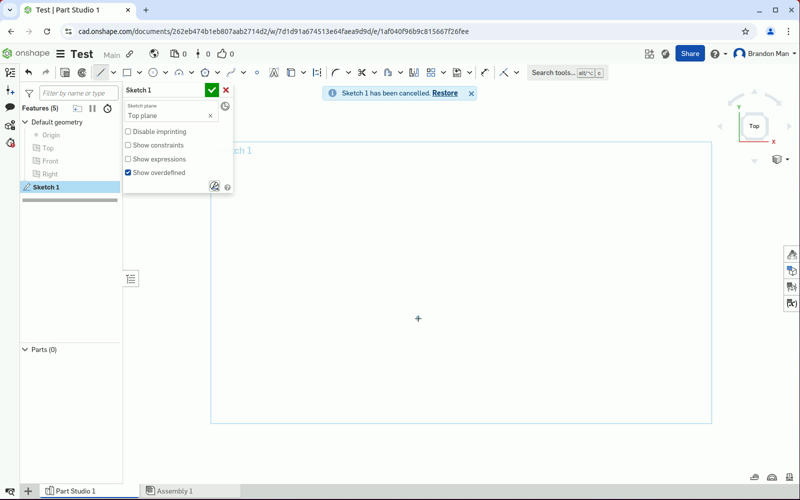
mouse_move(479, 318)
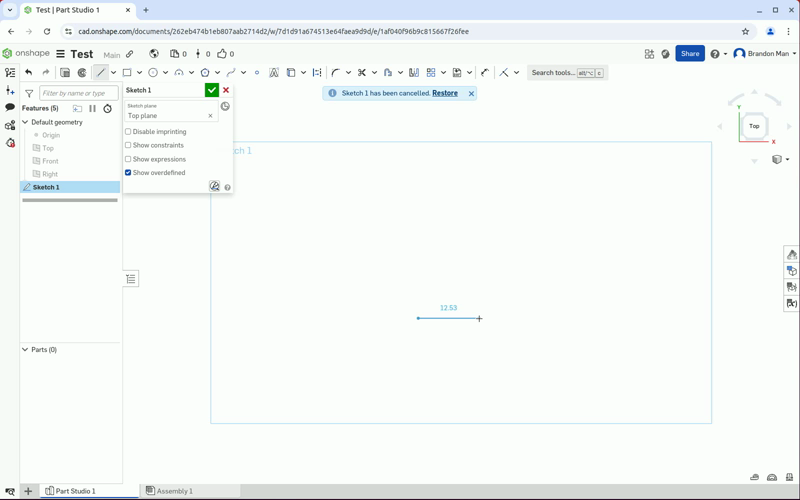
click(479, 318)
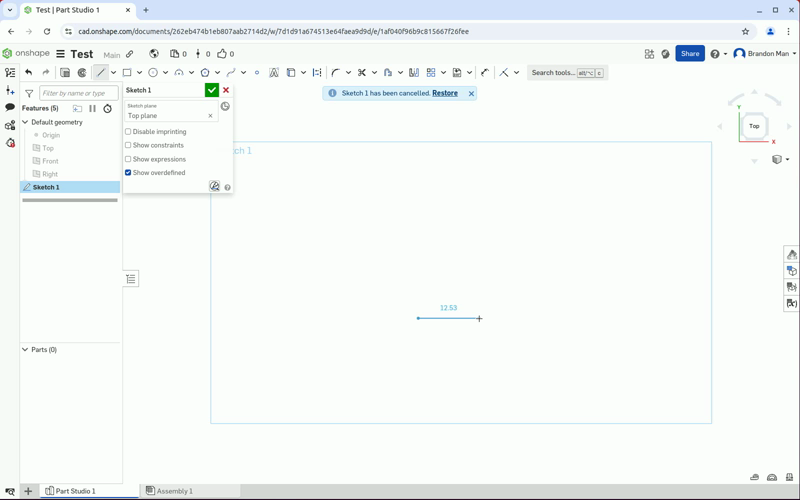
key_up(shift)
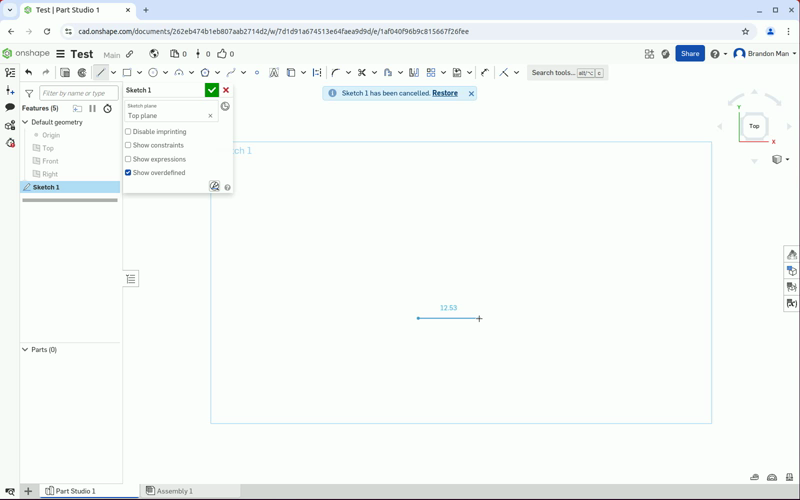
key_down(shift)
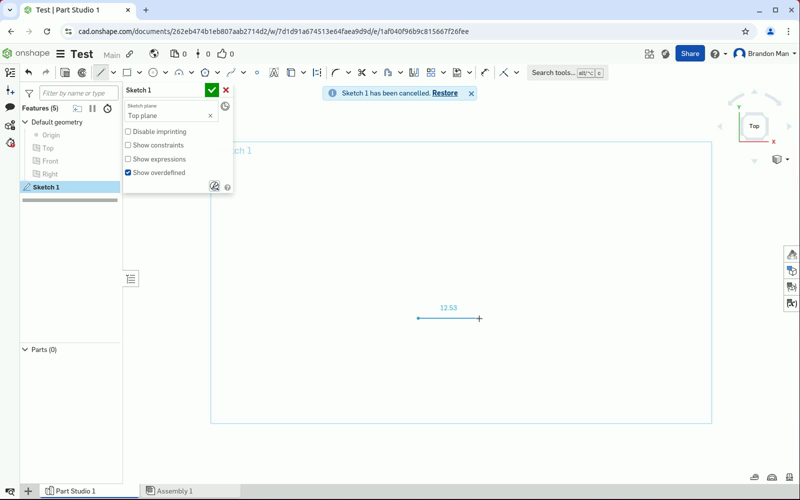
mouse_move(479, 257)
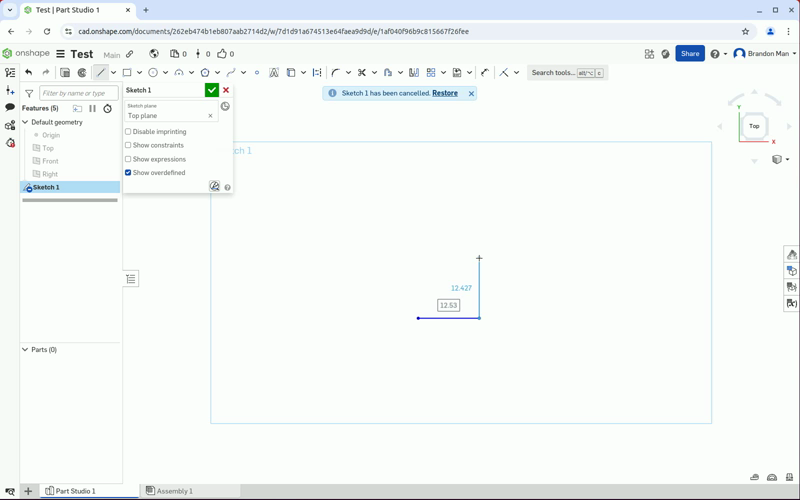
click(479, 257)
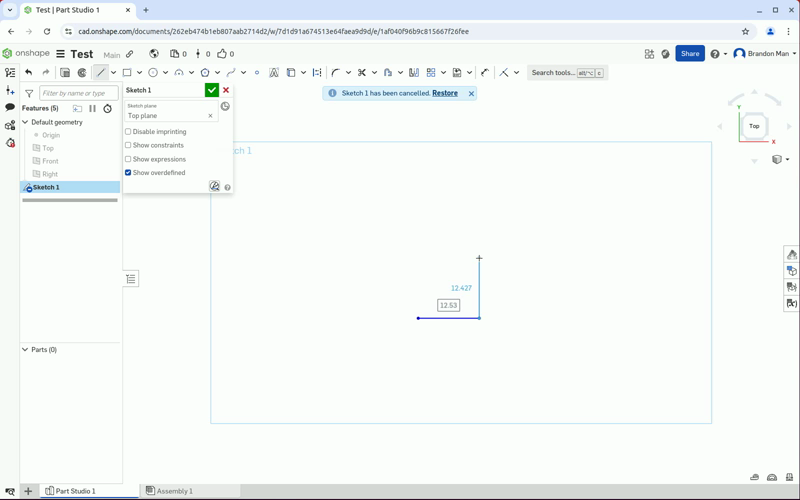
key_up(shift)
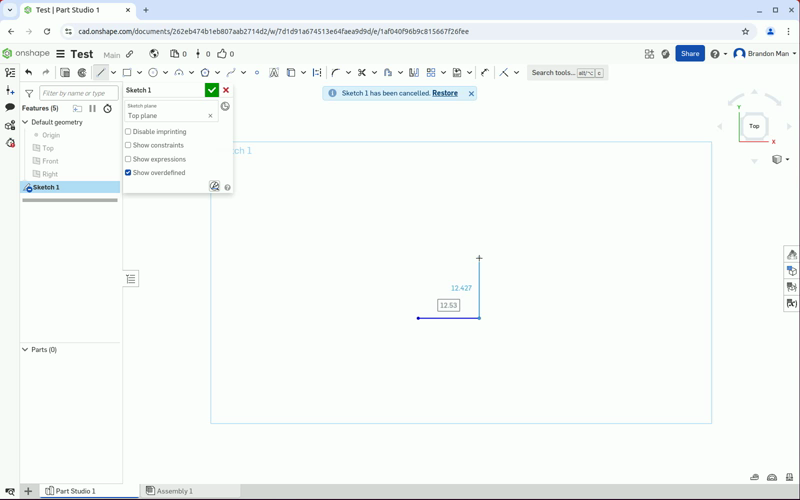
key_down(shift)
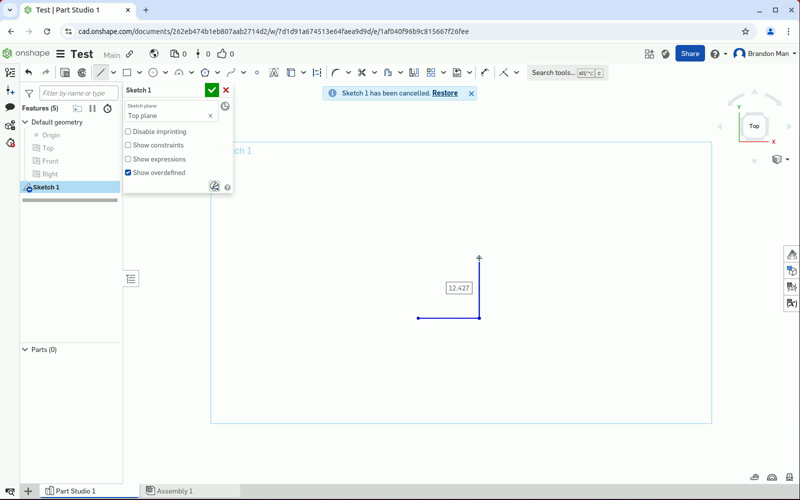
mouse_move(509, 257)
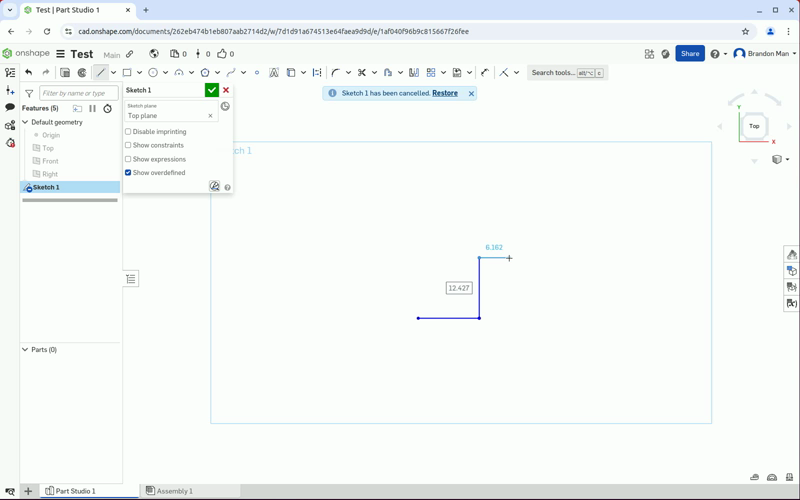
mouse_move(461, 257)
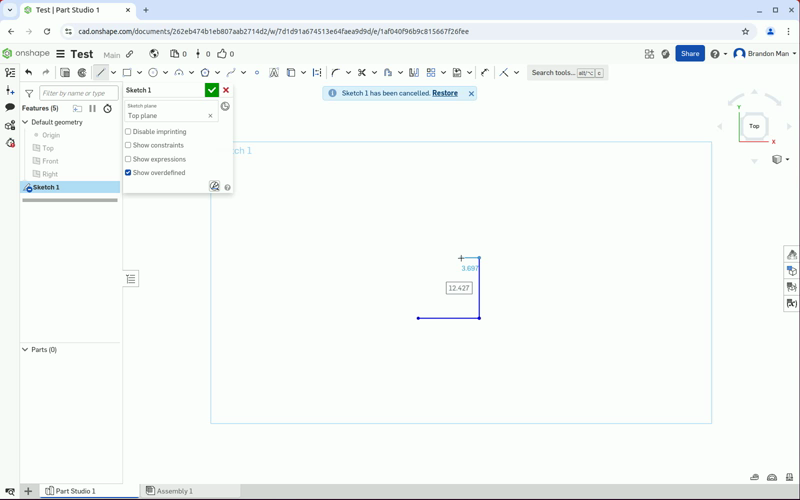
click(461, 257)
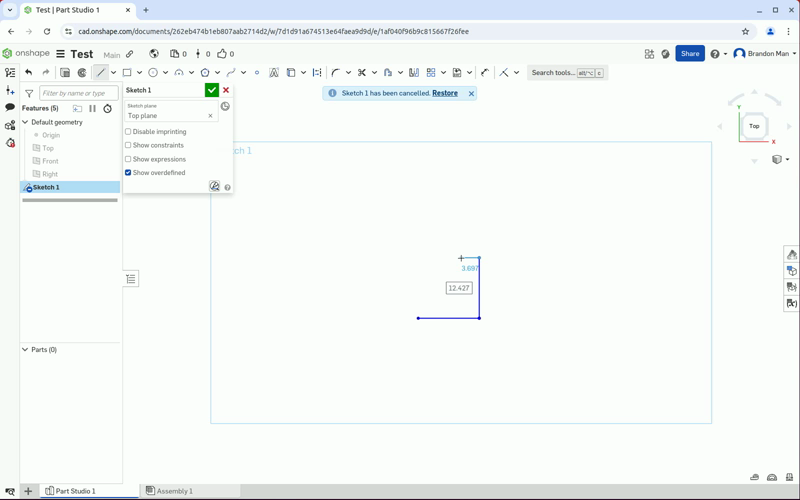
key_up(shift)
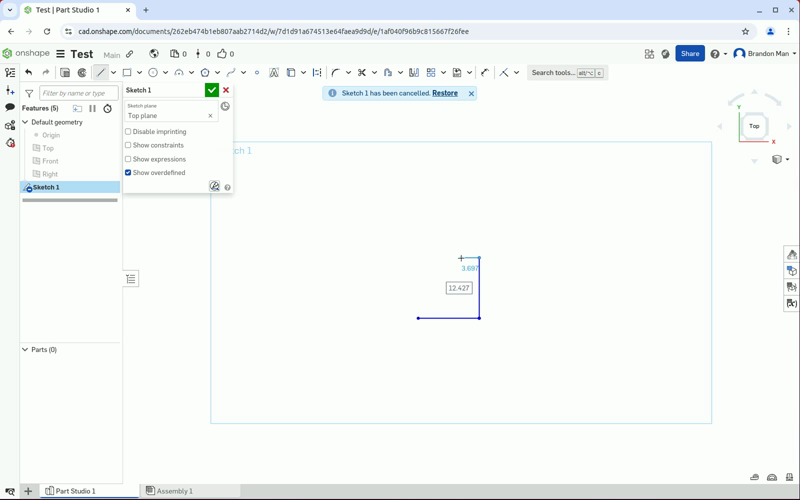
key_down(shift)
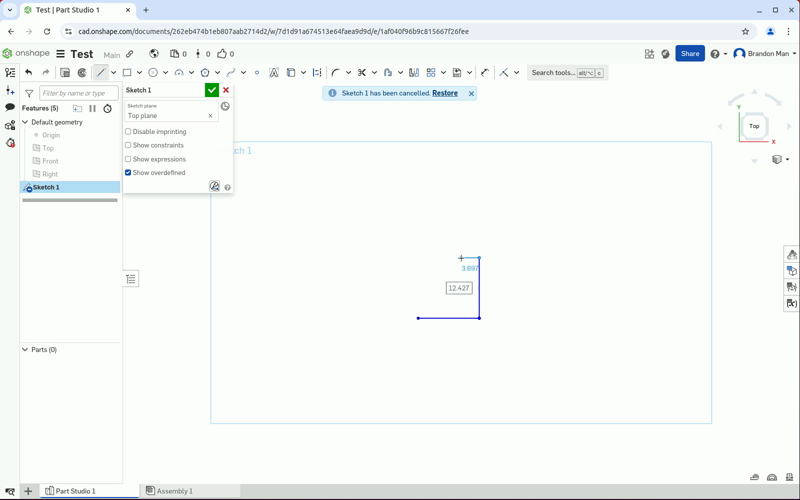
mouse_move(491, 257)
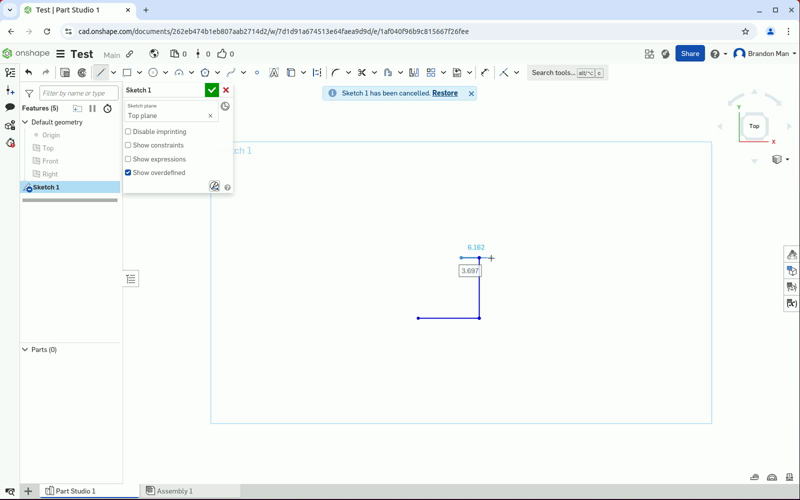
mouse_move(449, 257)
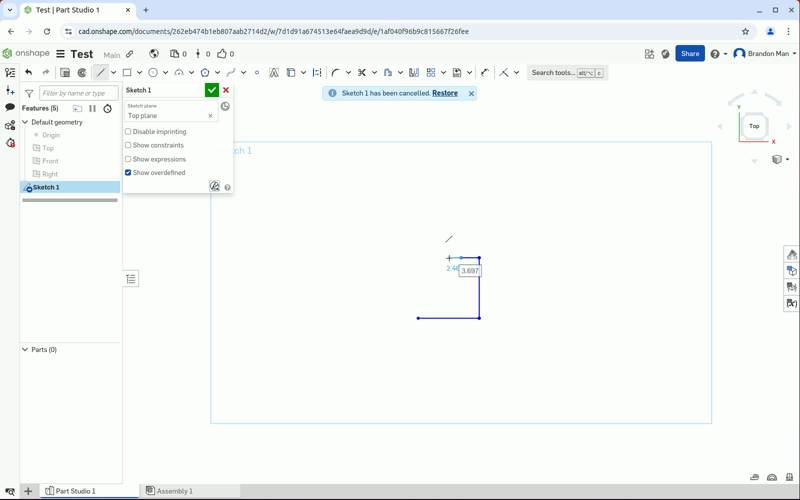
click(449, 257)
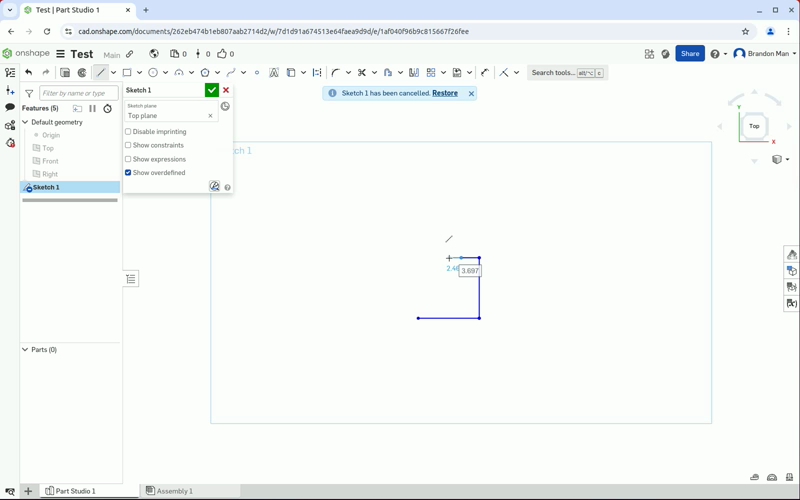
key_up(shift)
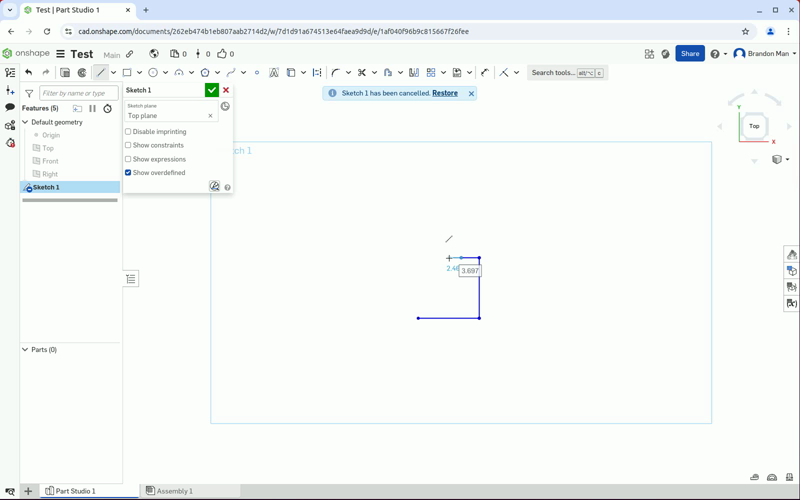
key_down(shift)
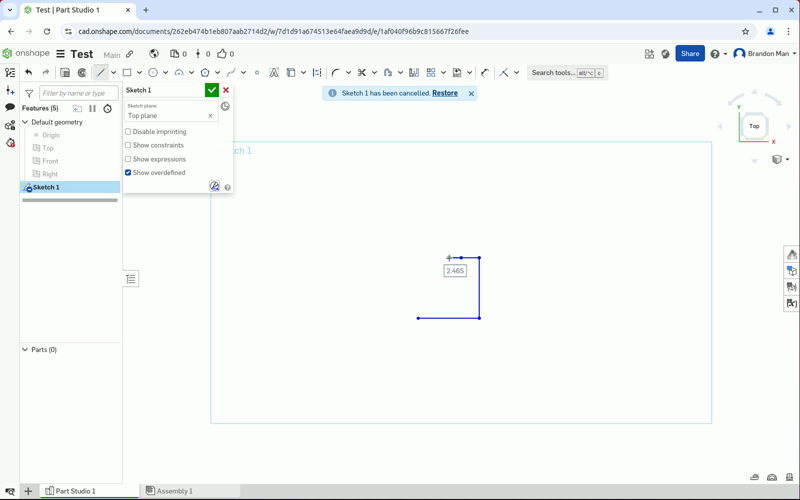
mouse_move(479, 257)
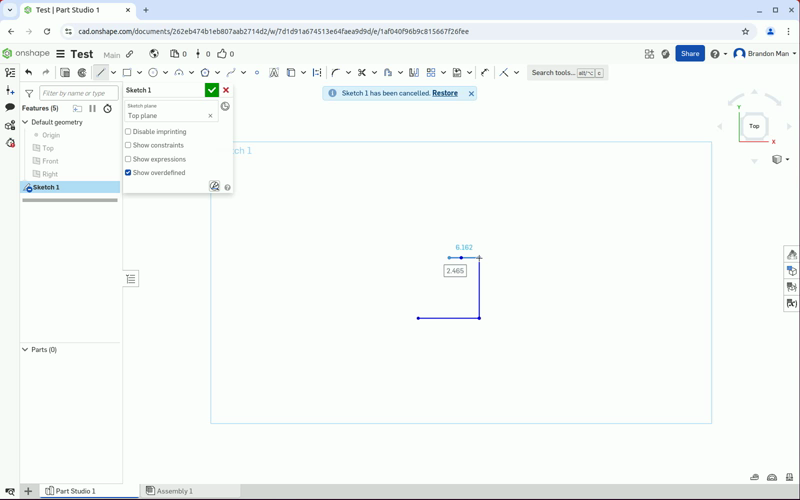
mouse_move(418, 257)
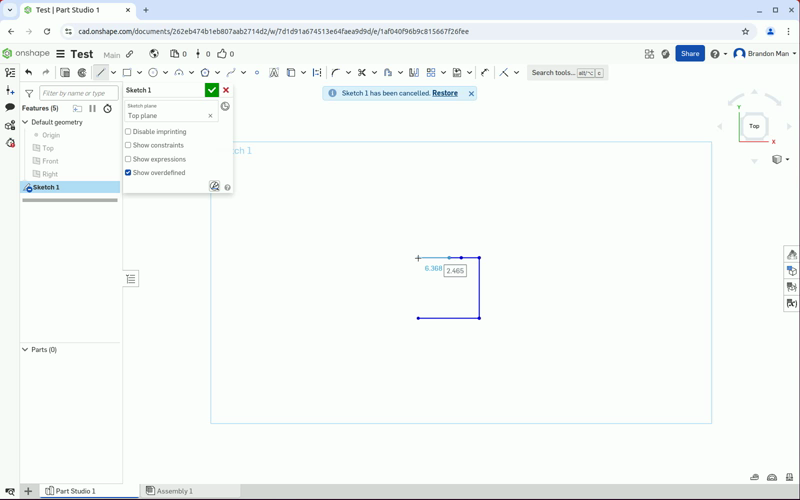
click(418, 257)
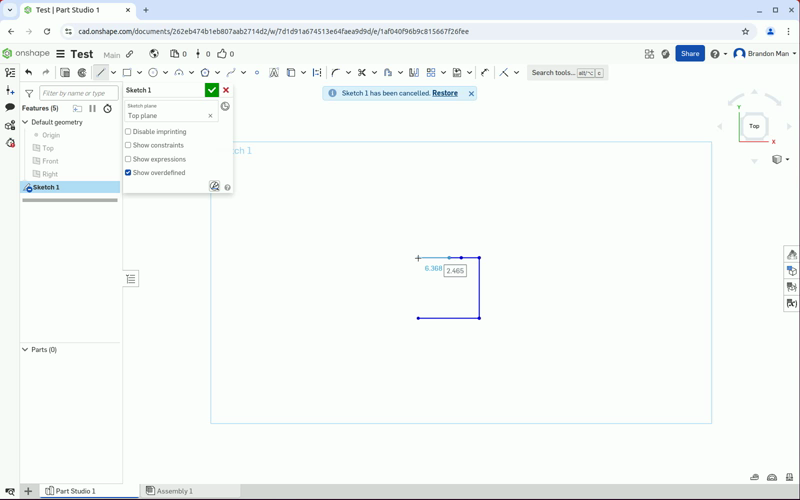
key_up(shift)
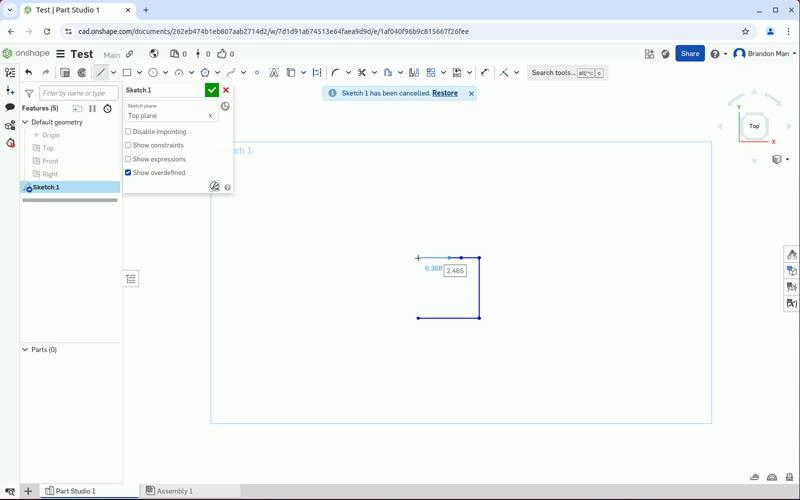
key_down(shift)
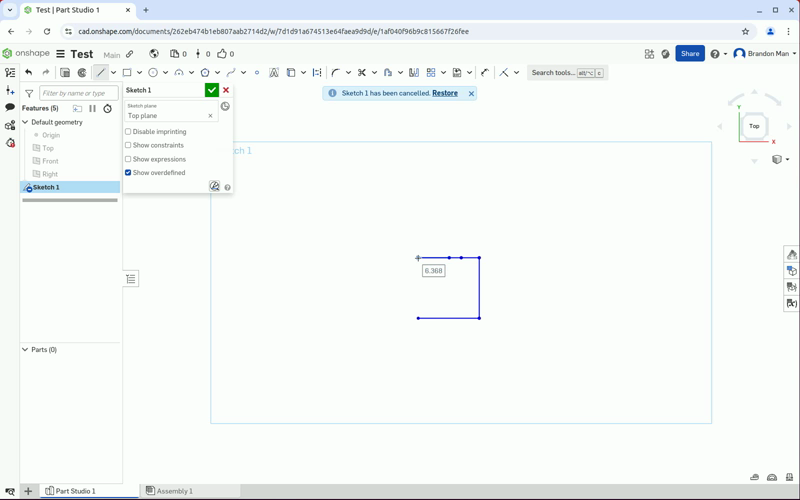
mouse_move(418, 318)
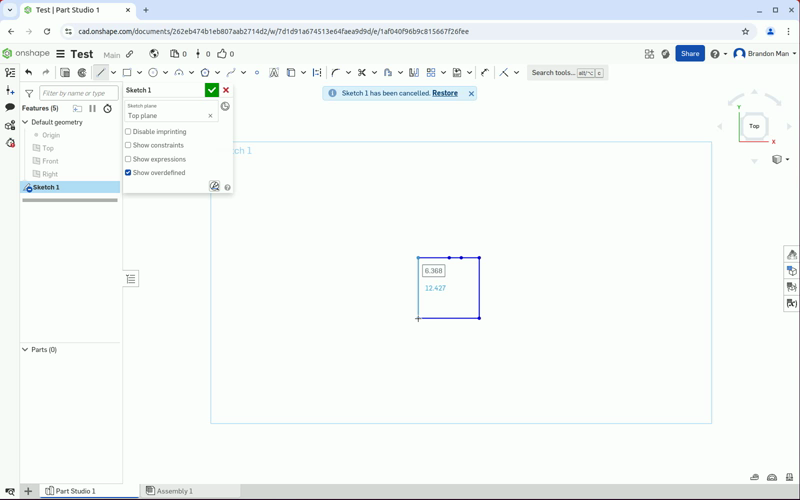
key_up(shift)
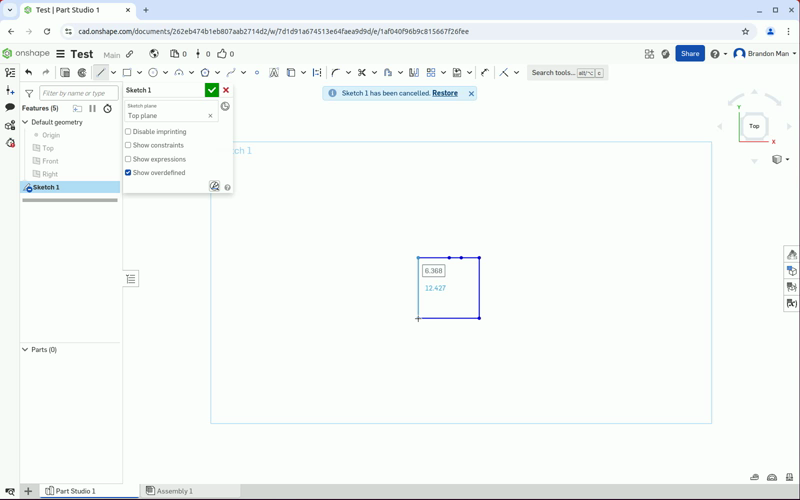
click(418, 318)
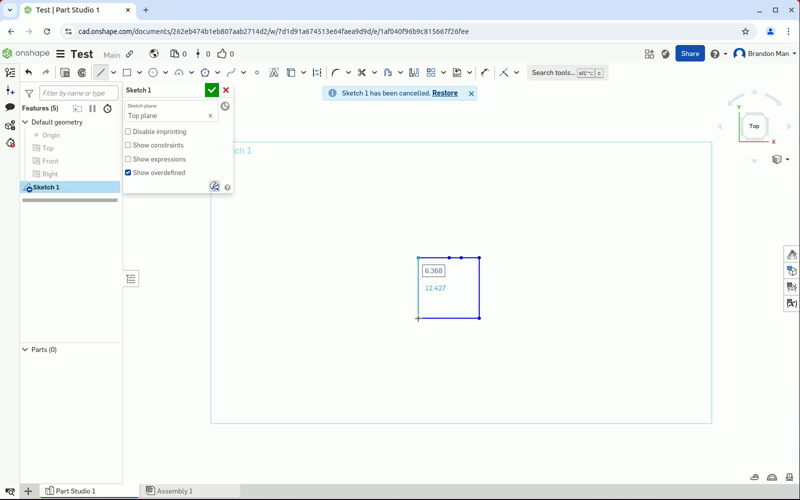
key(esc)
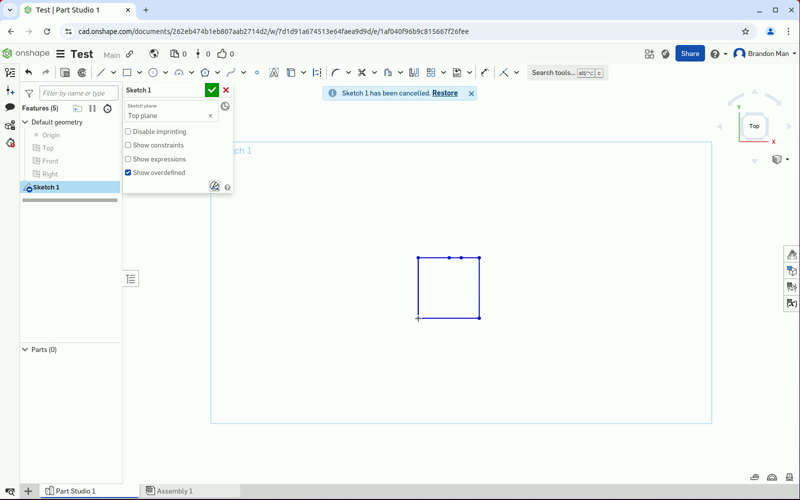
mouse_move(423, 309)
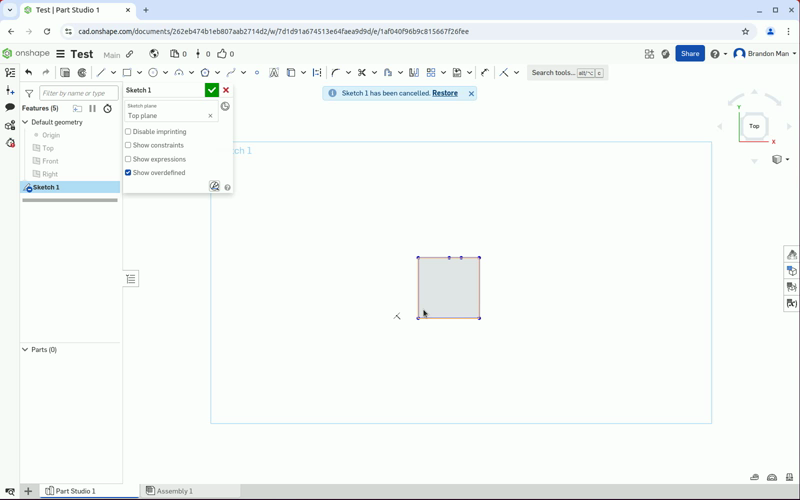
click(423, 309)
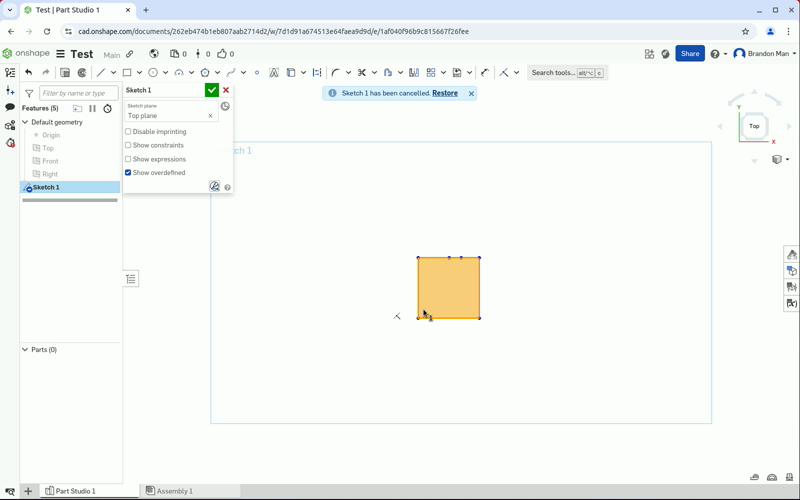
mouse_move(73, 352)
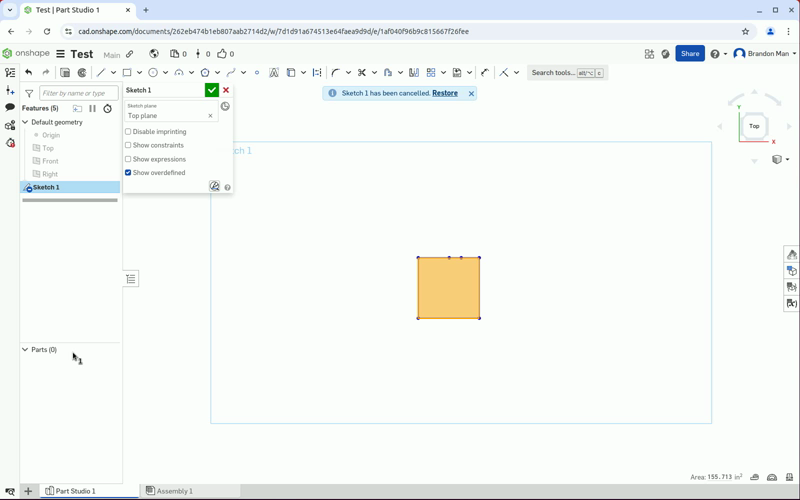
key(shift+y)
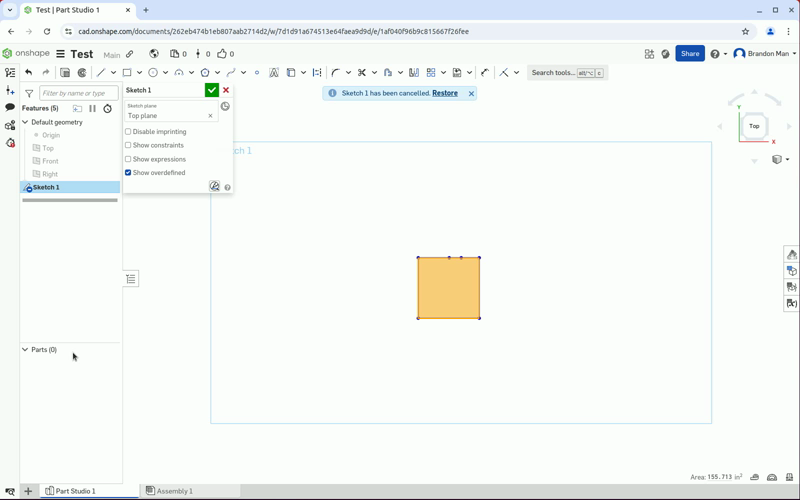
key(shift+e)
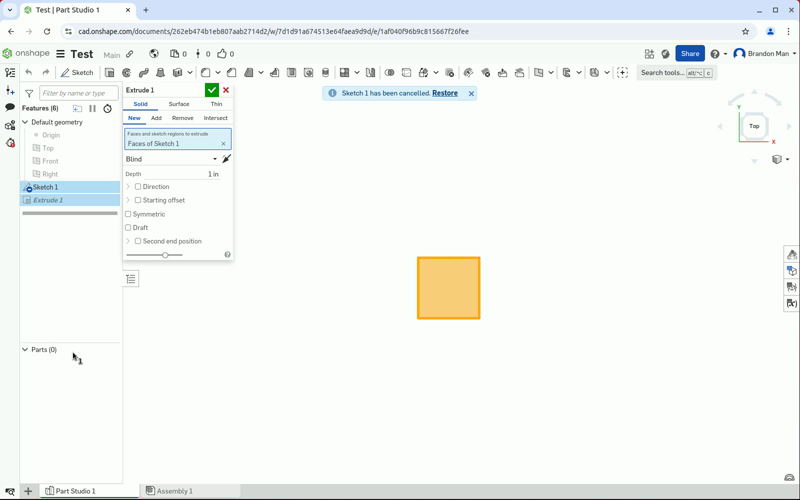
mouse_move(143, 106)
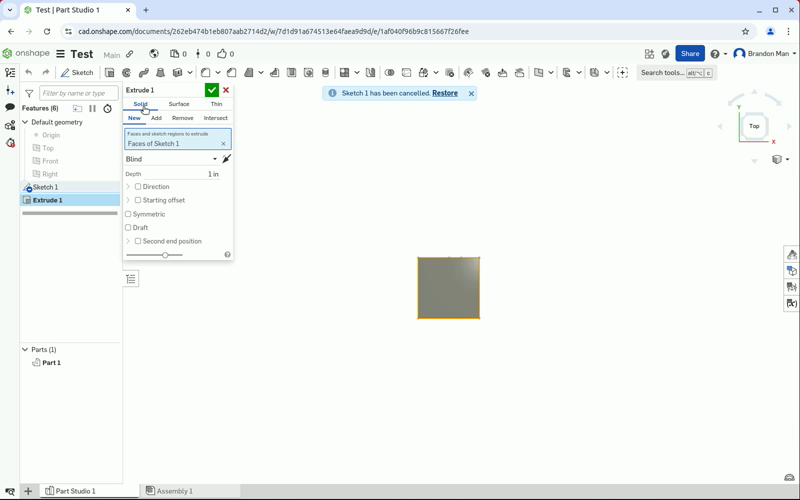
click(143, 106)
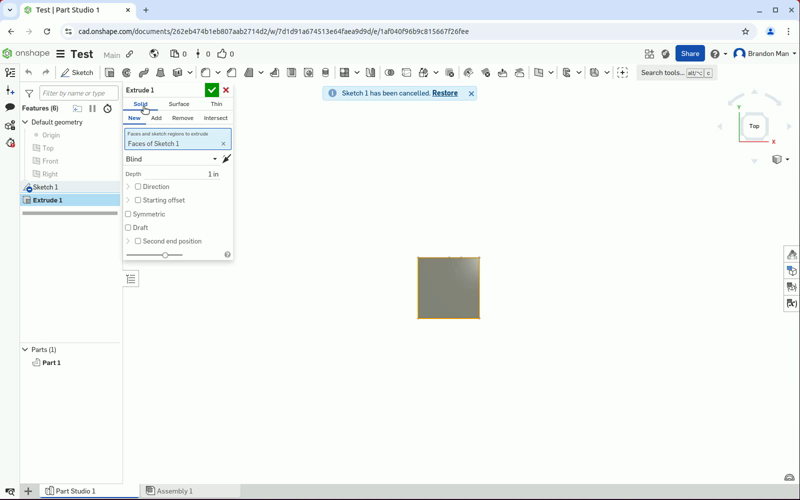
mouse_move(137, 120)
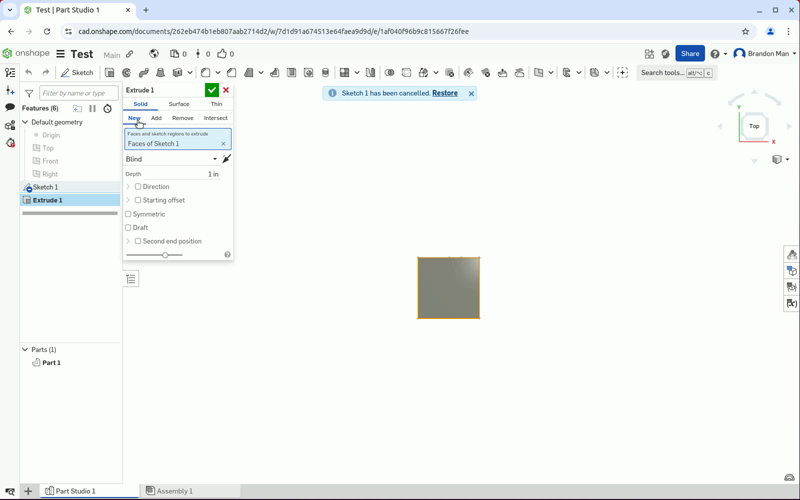
click(137, 120)
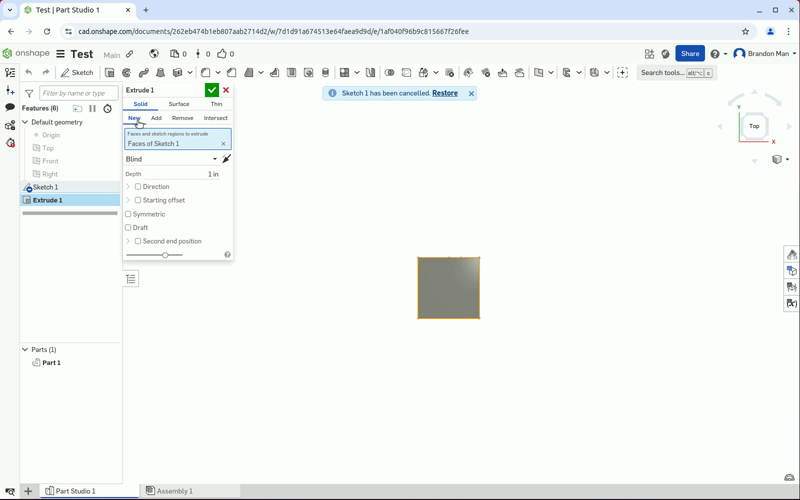
key(tab, 4)
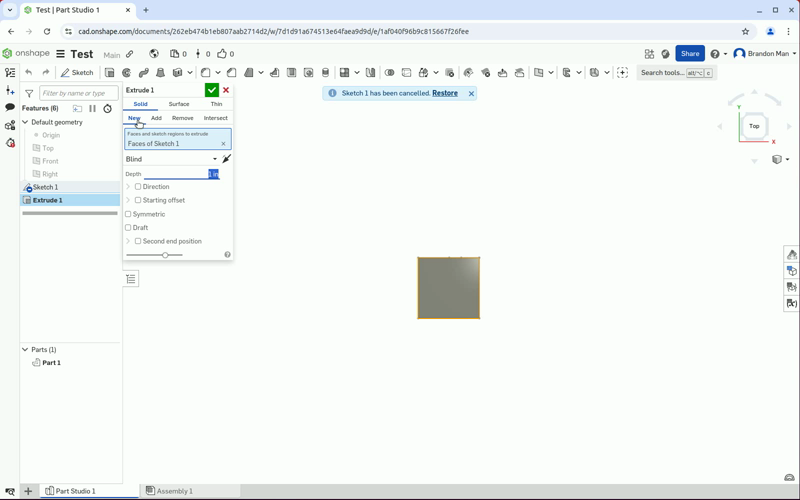
text(12.276)
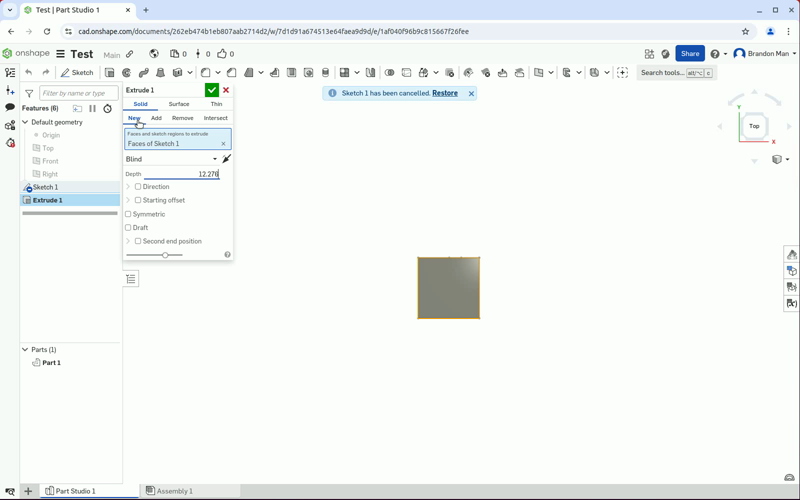
key(enter)
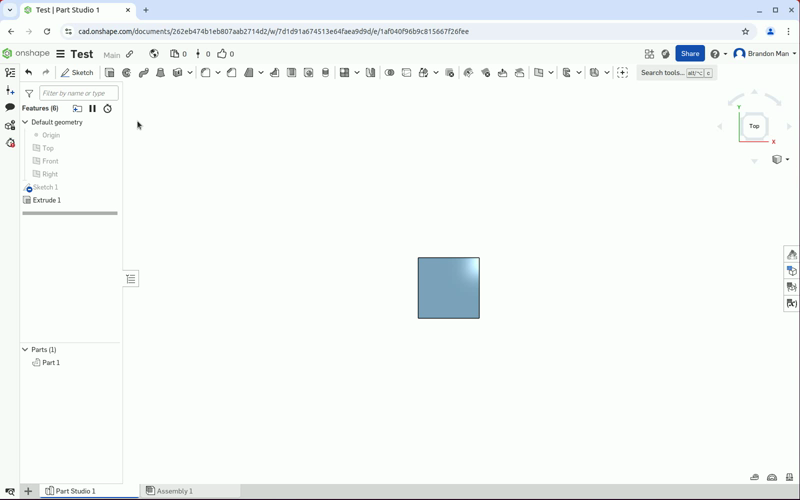
key(shift+h)
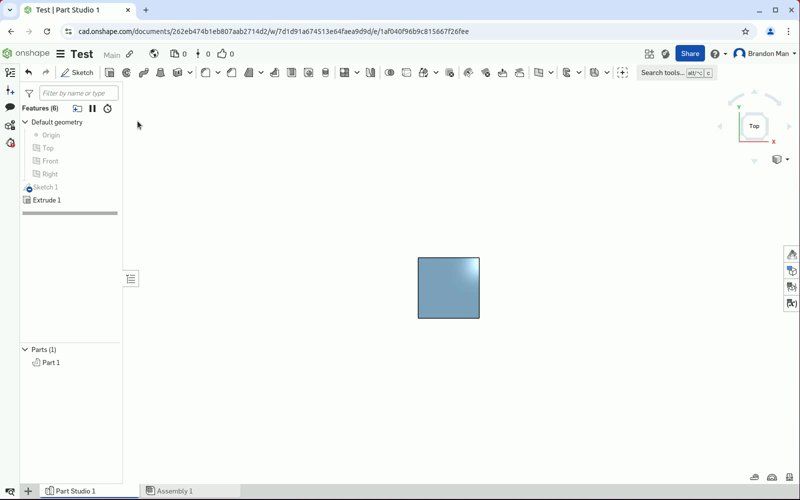
key(shift+h)
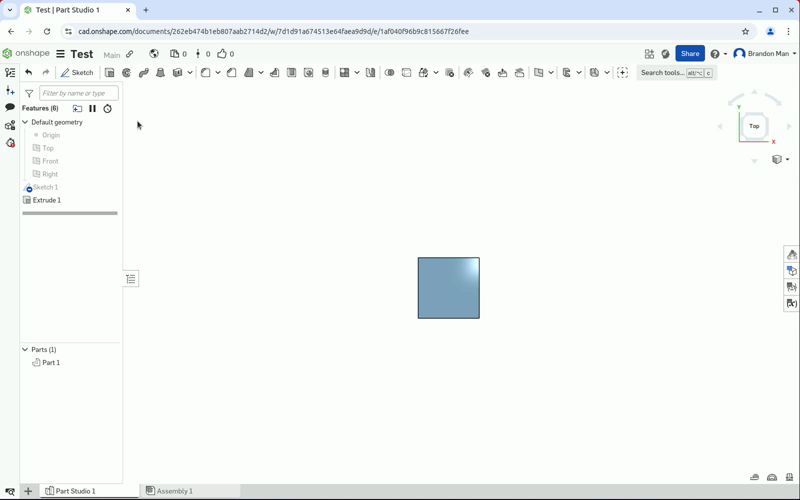
mouse_move(73, 189)
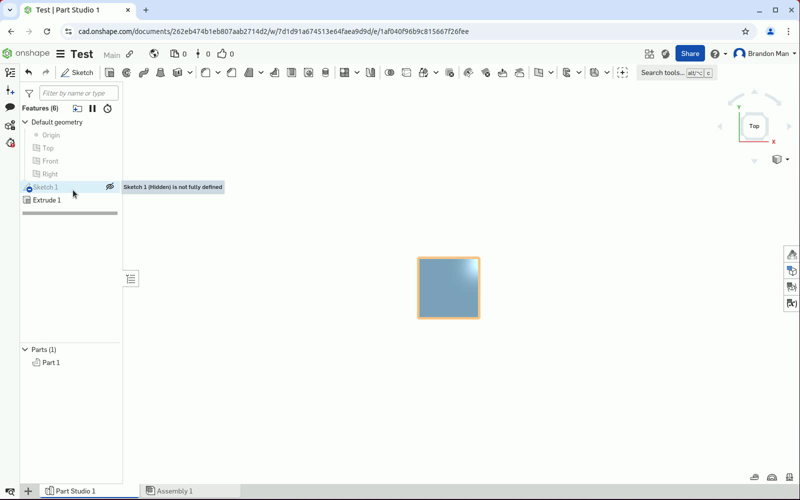
click(73, 189)
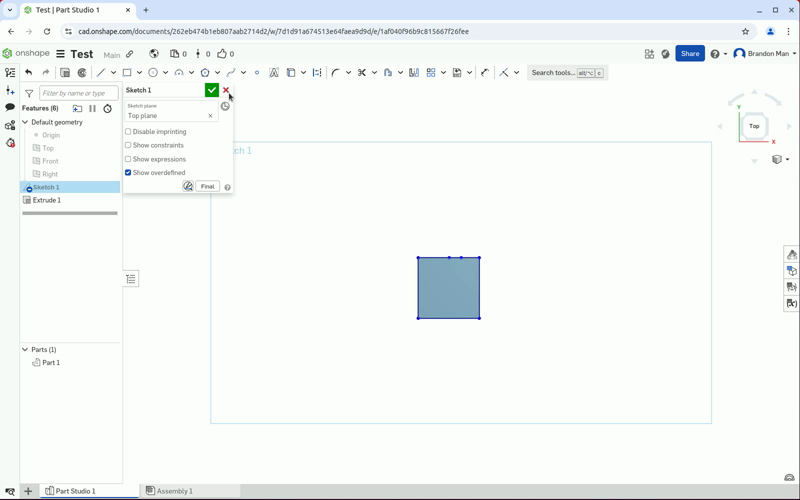
mouse_move(229, 92)
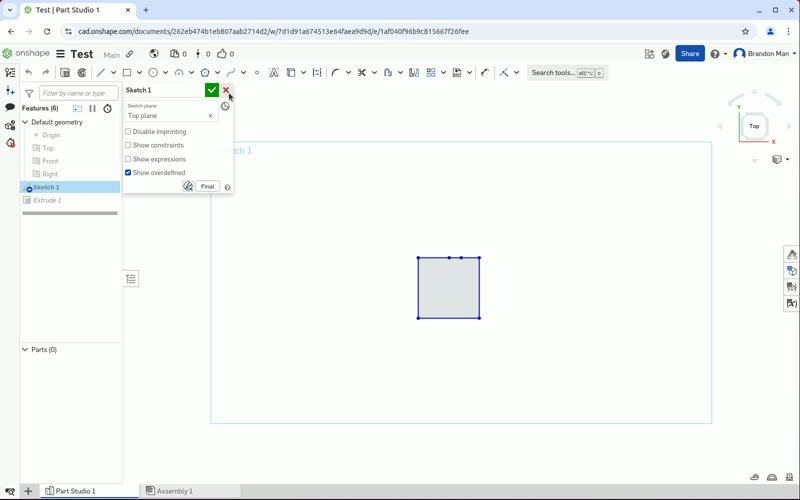
click(229, 92)
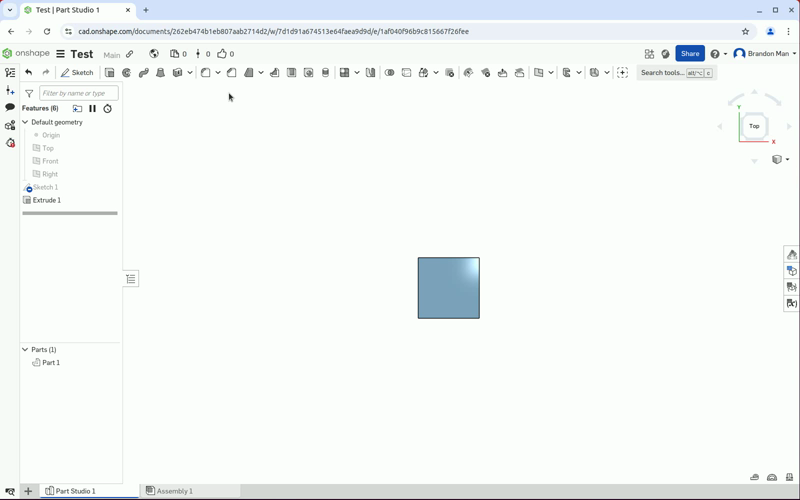
mouse_move(541, 75)
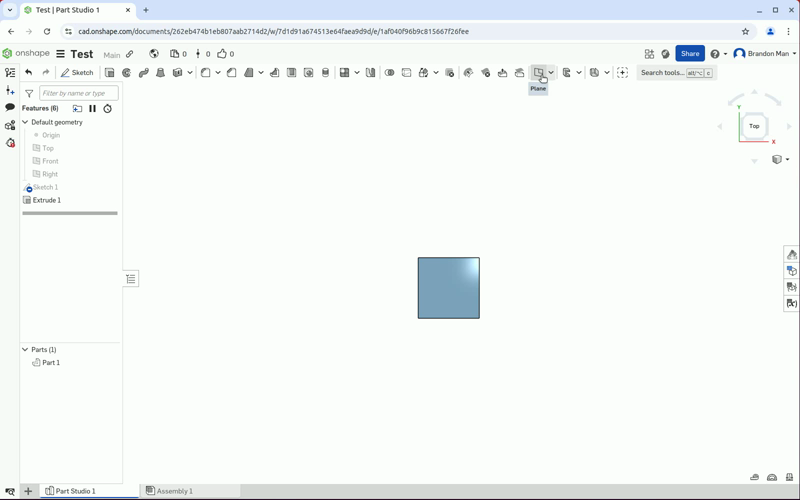
click(541, 75)
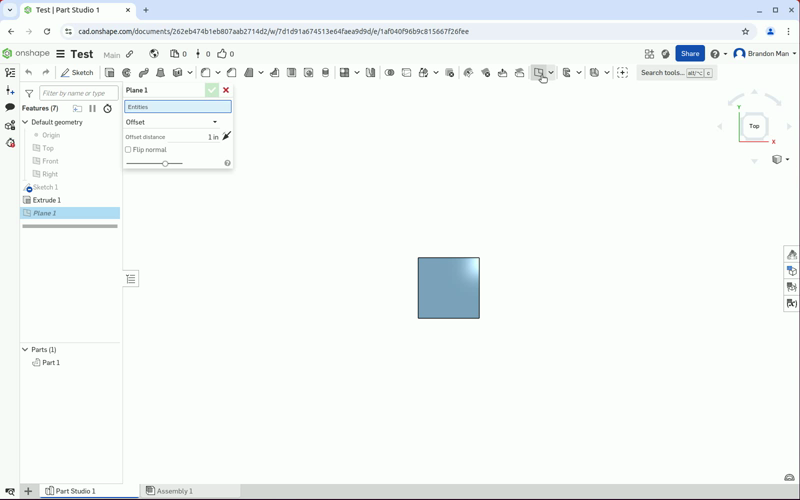
mouse_move(73, 150)
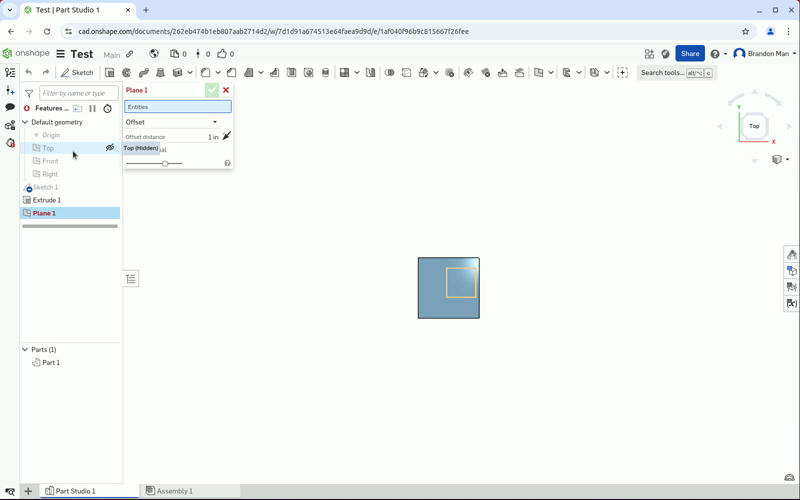
click(73, 150)
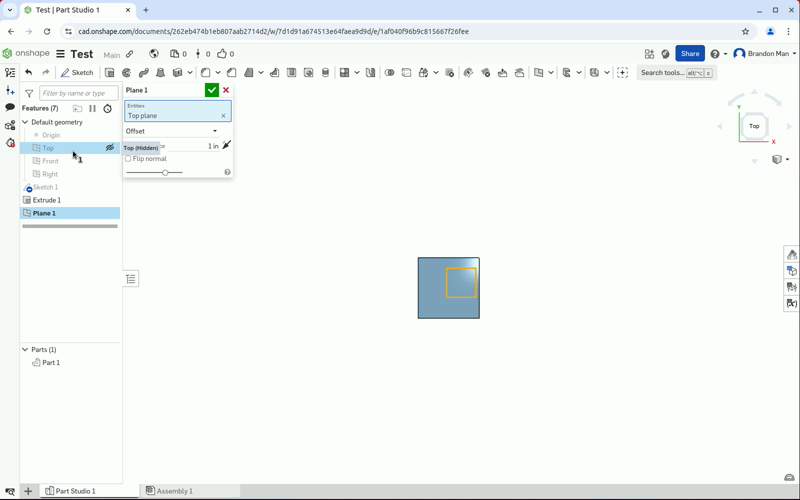
key(tab, 2)
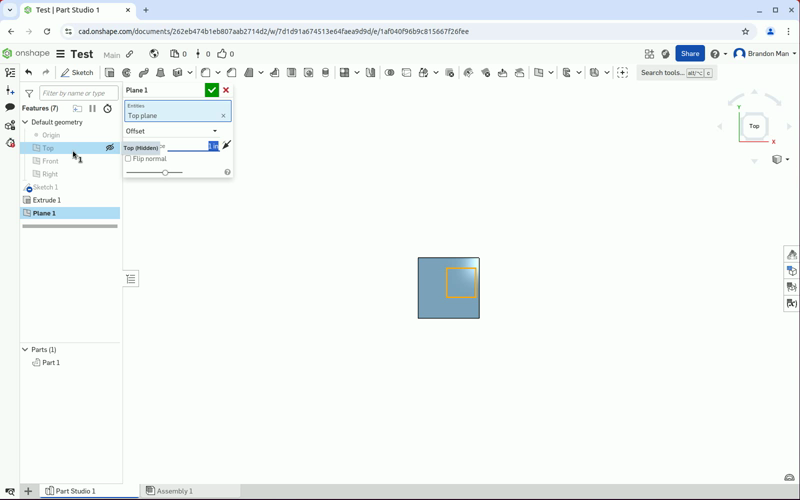
text(12.263)
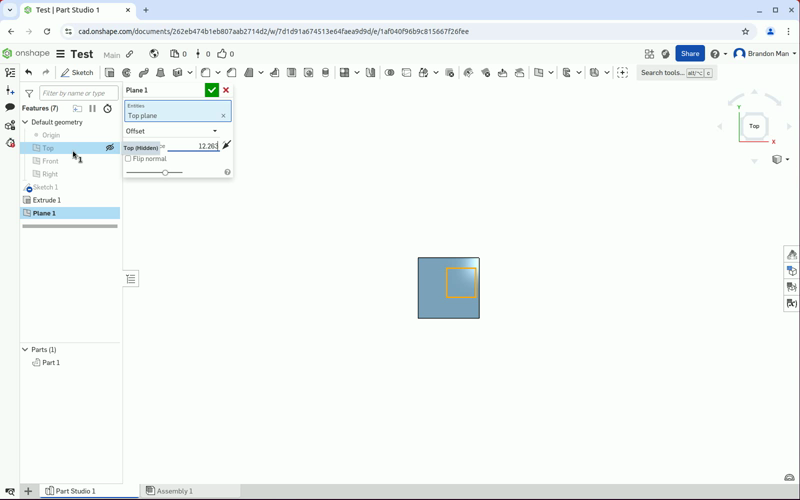
key(enter, 2)
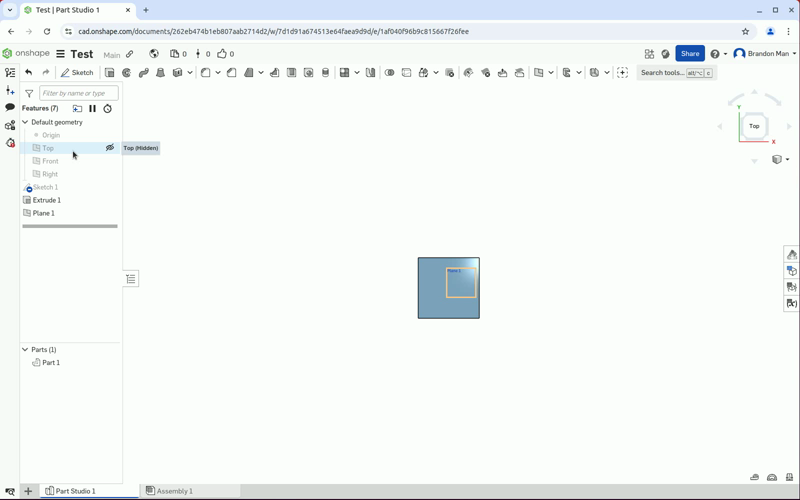
key(shift+s)
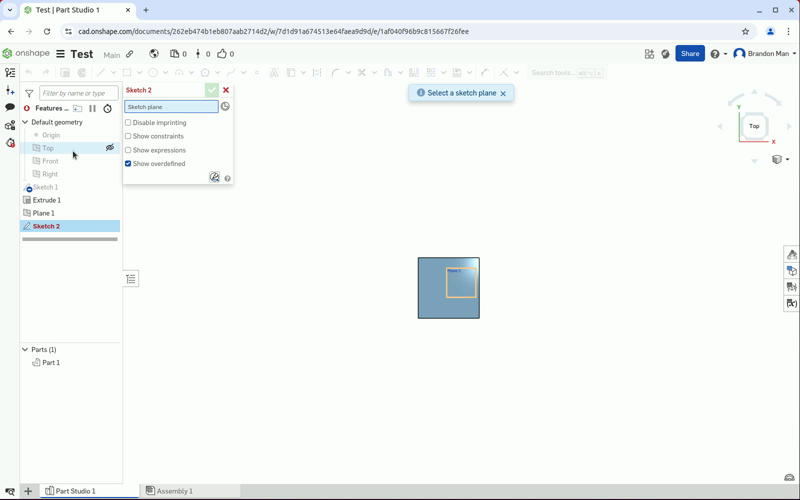
mouse_move(73, 215)
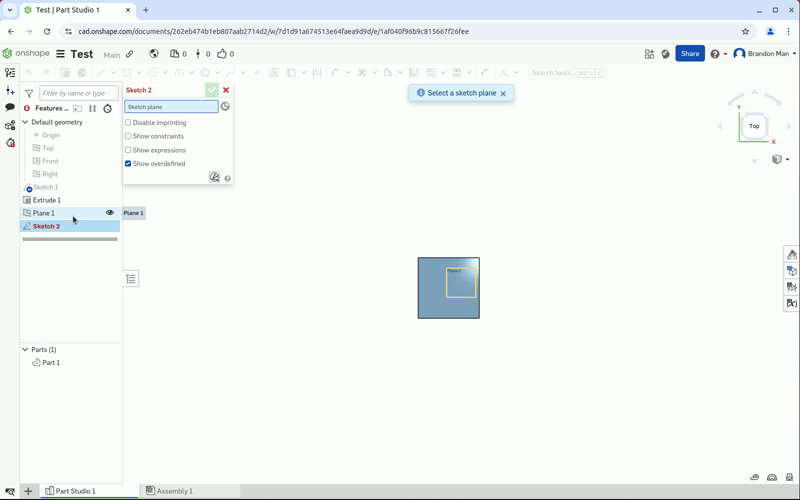
click(73, 215)
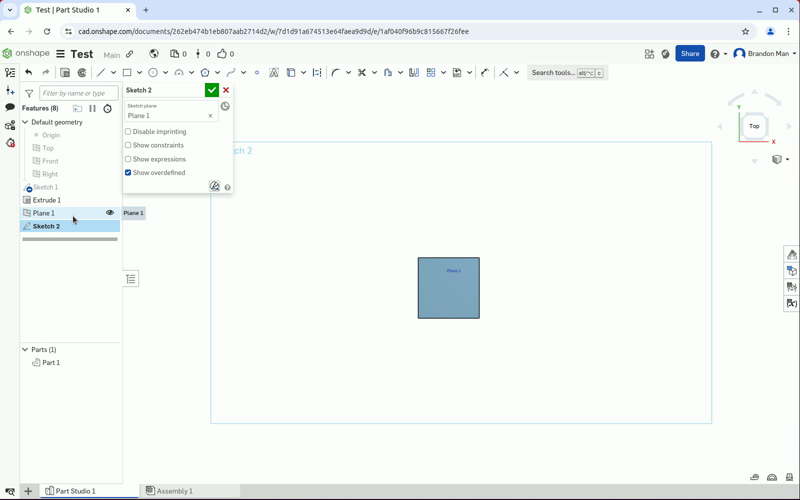
mouse_move(73, 352)
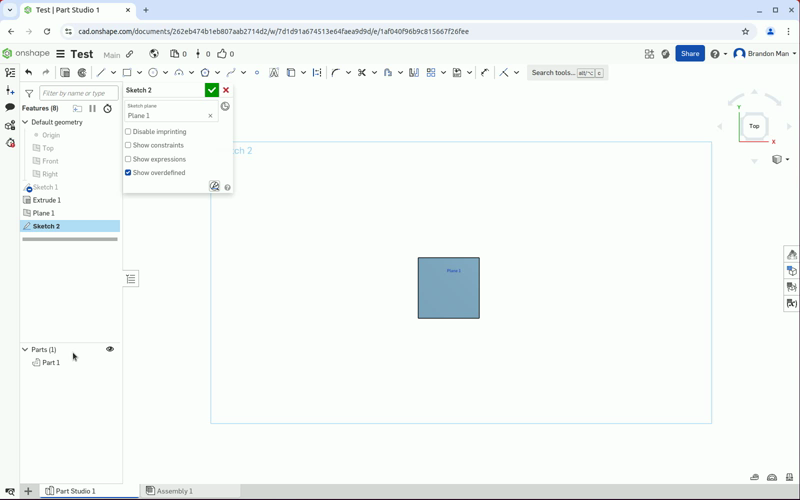
key(y)
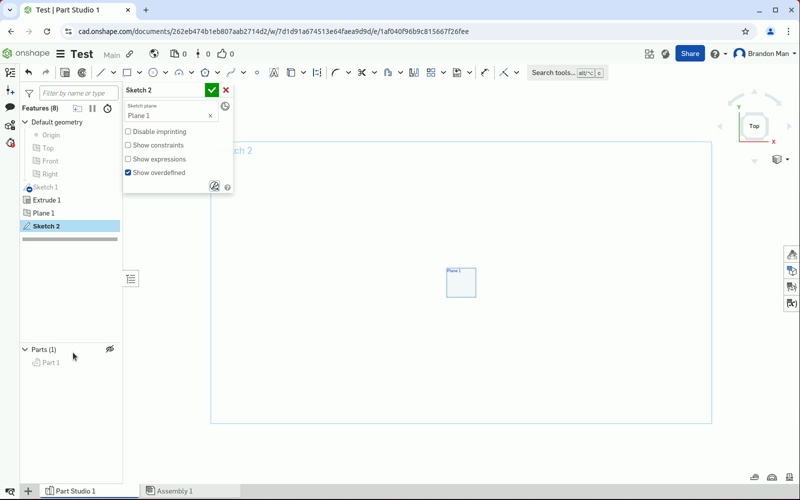
key(l)
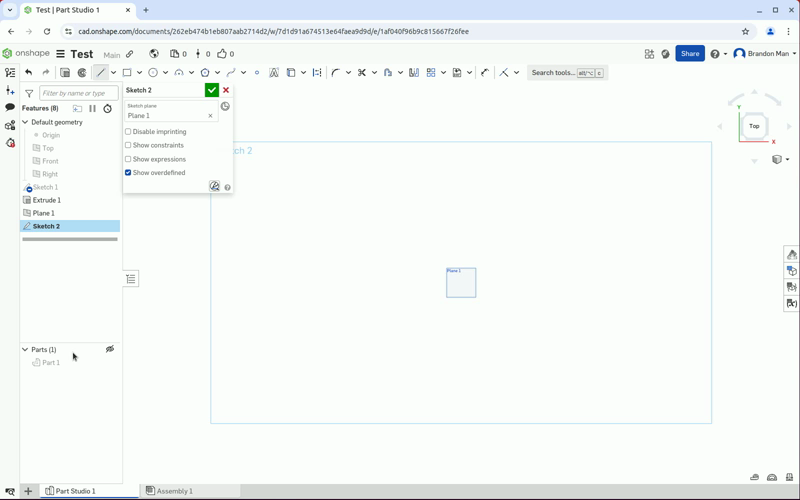
key_down(shift)
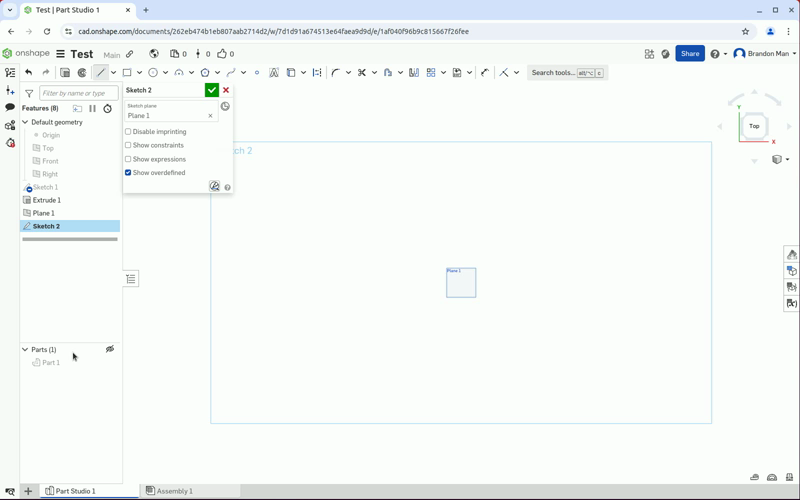
mouse_move(437, 299)
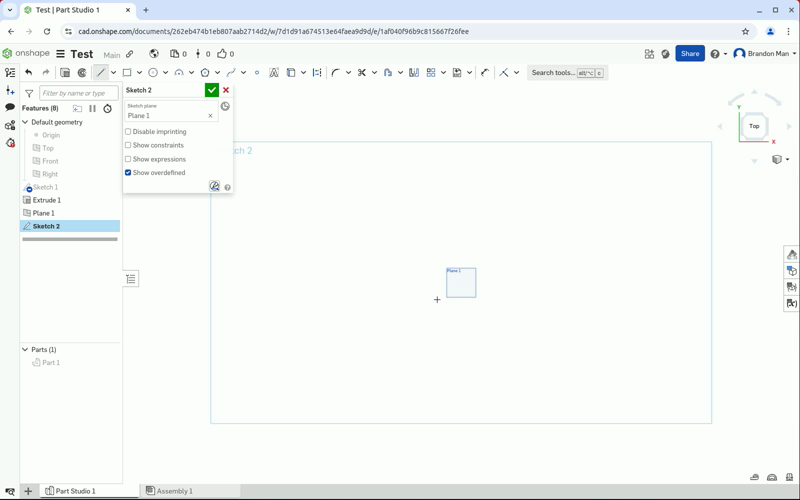
click(437, 299)
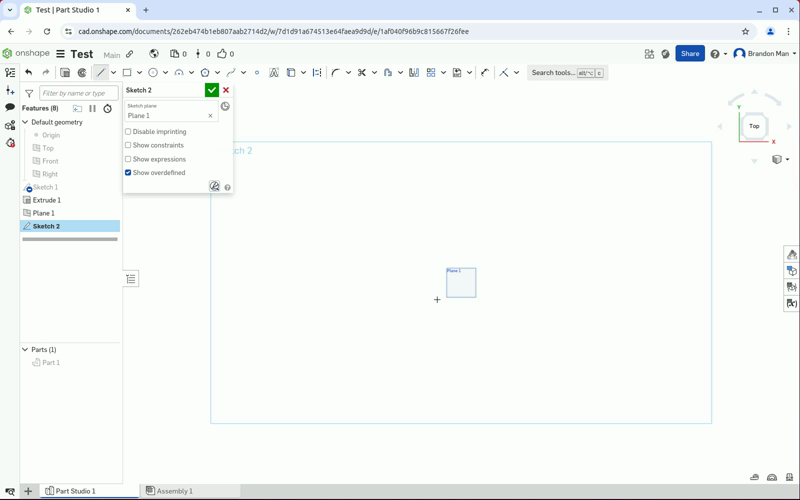
key_up(shift)
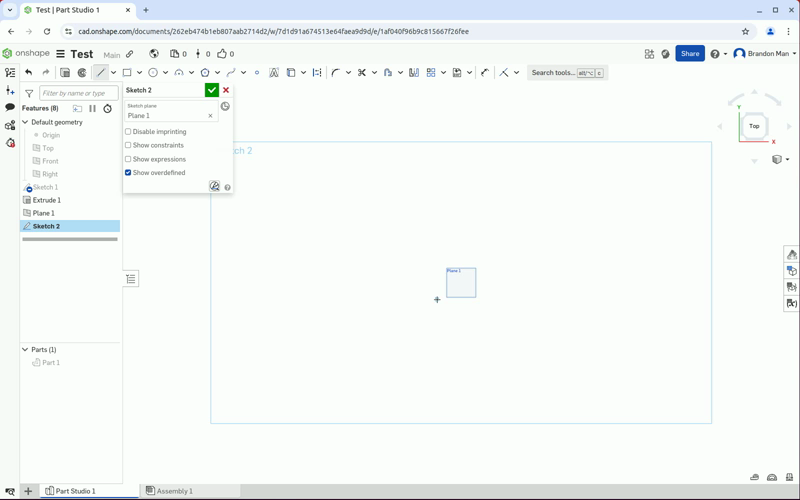
key_down(shift)
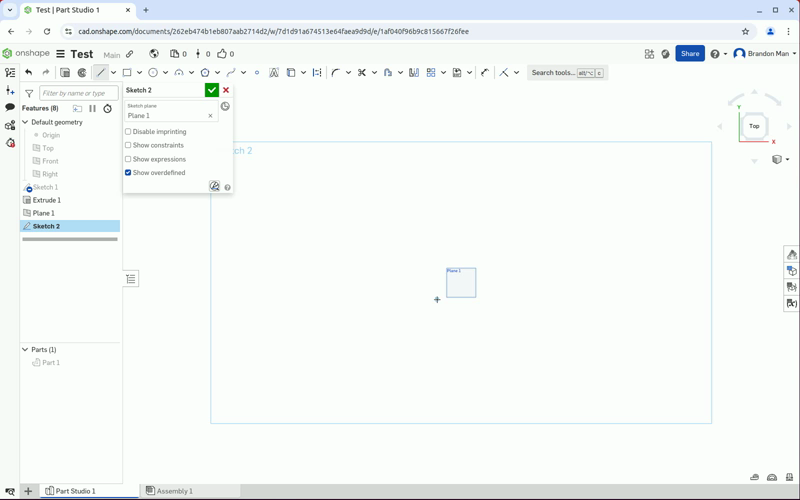
mouse_move(467, 299)
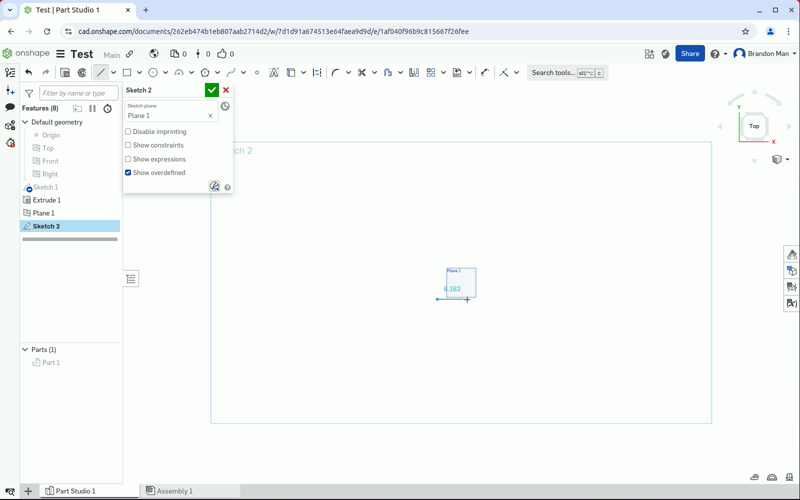
mouse_move(461, 299)
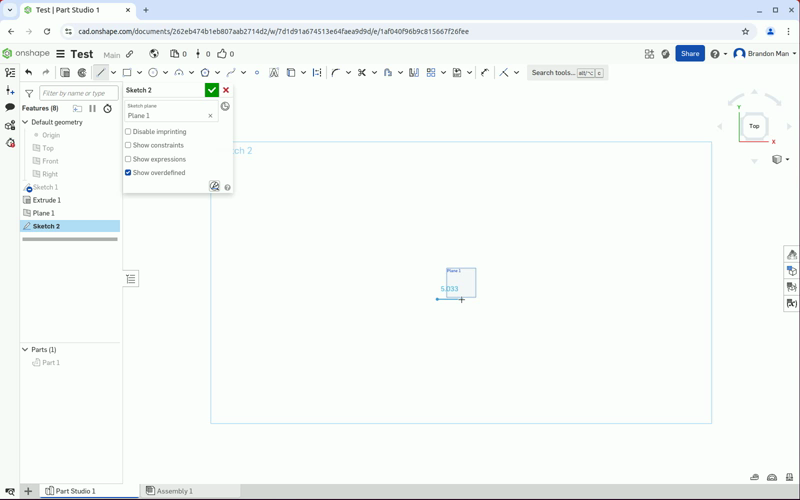
click(461, 299)
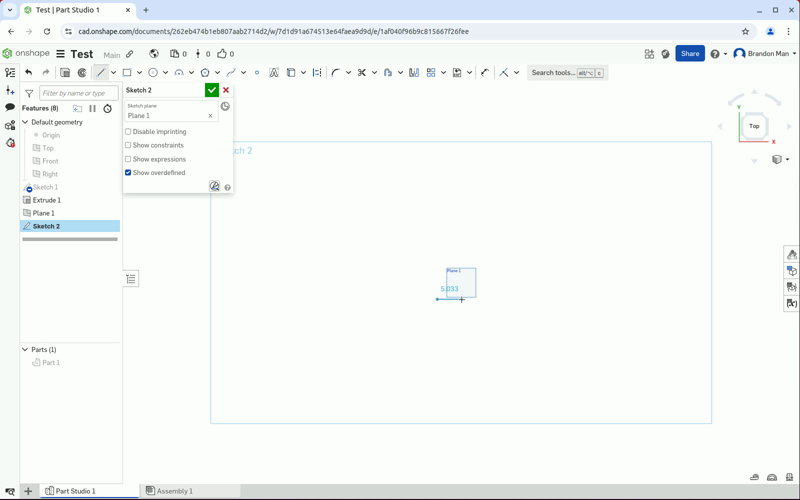
key_up(shift)
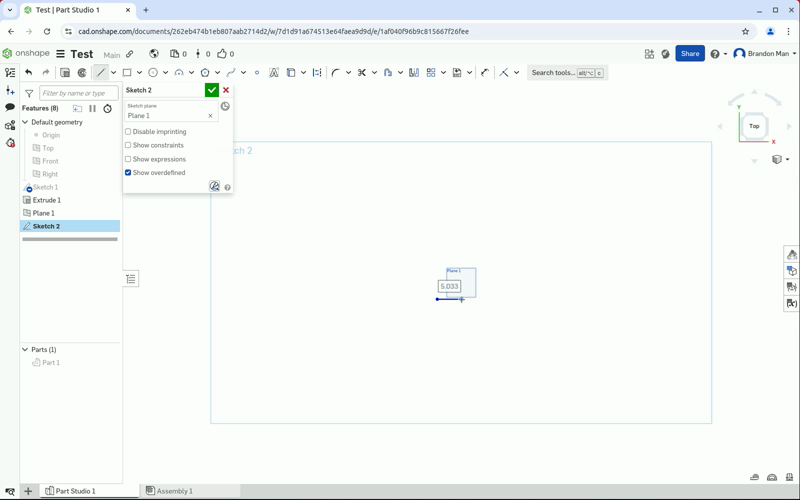
key_down(shift)
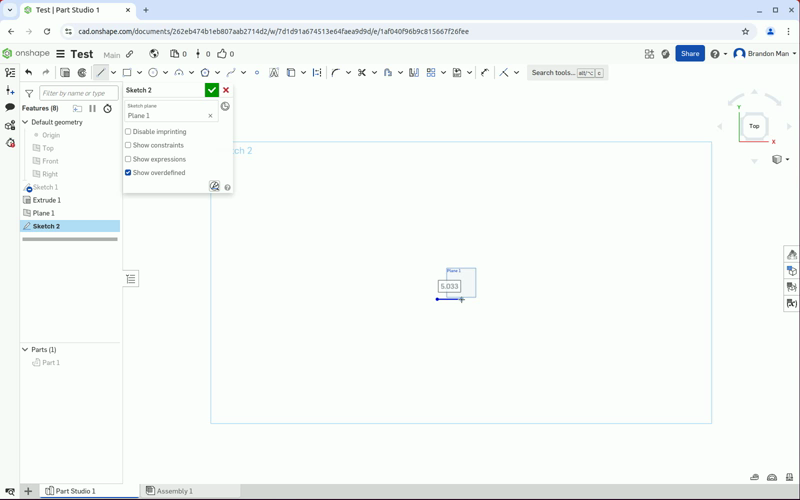
mouse_move(491, 299)
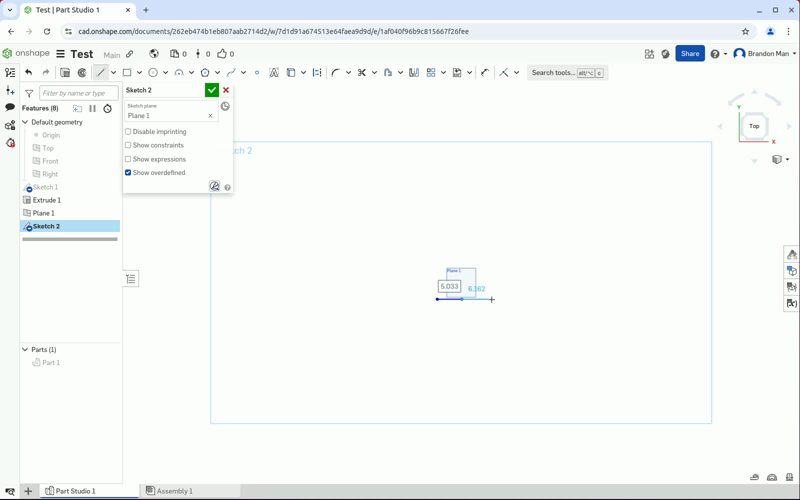
mouse_move(461, 274)
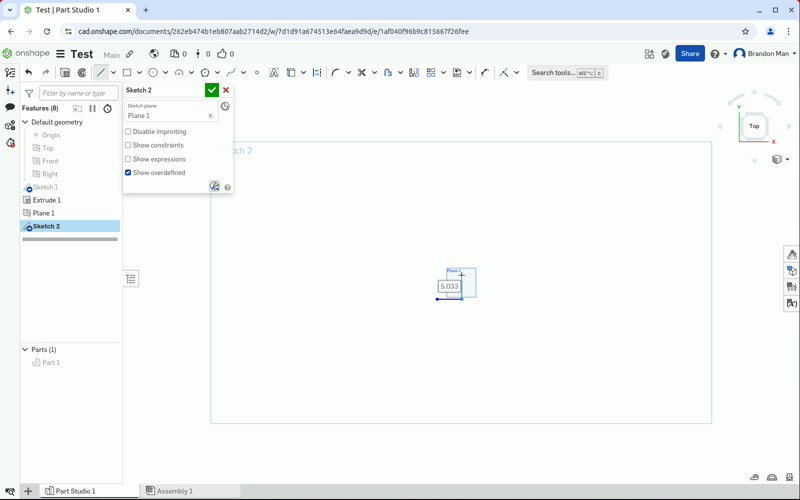
click(461, 274)
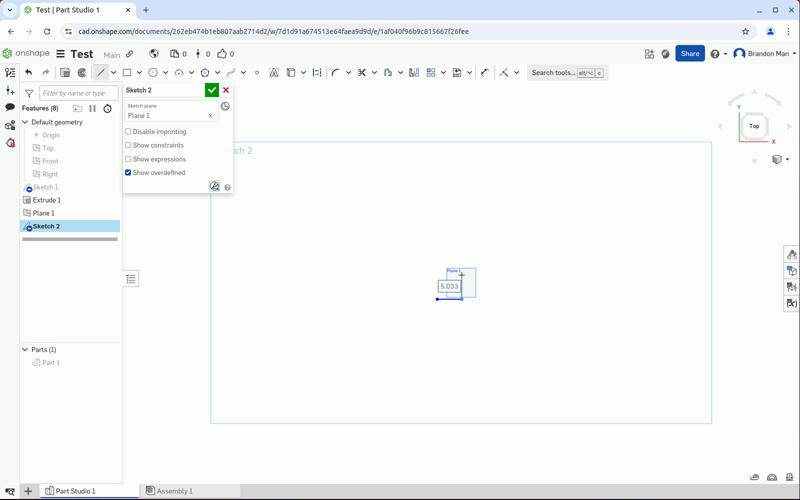
key_up(shift)
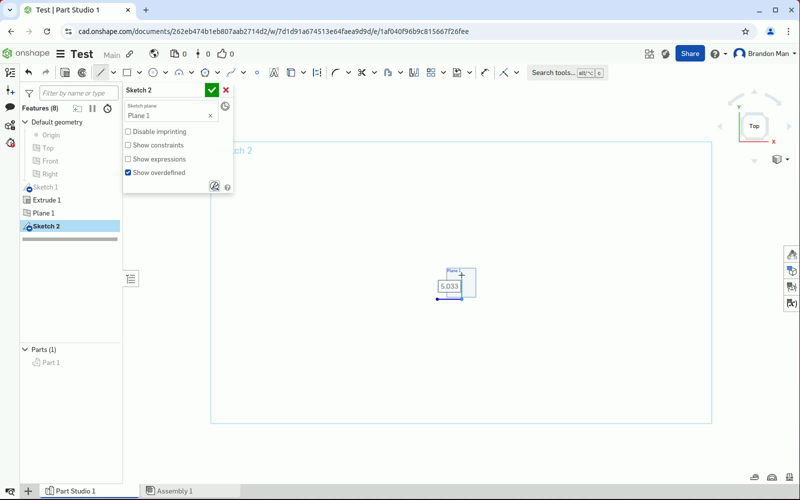
key_down(shift)
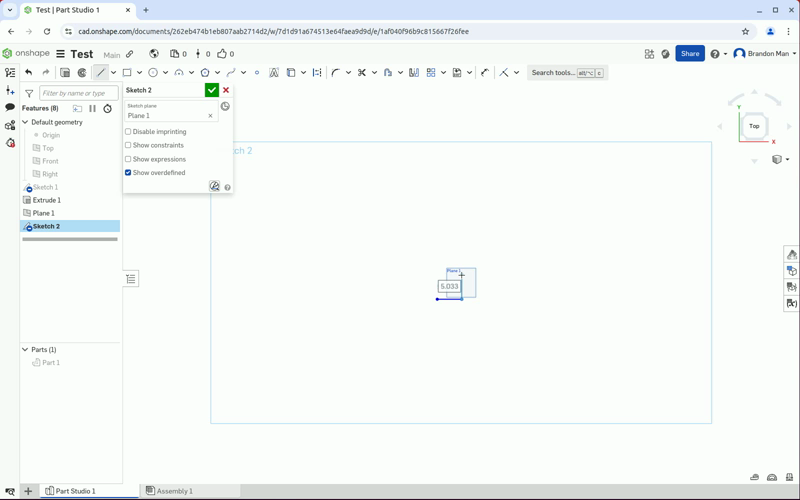
mouse_move(491, 274)
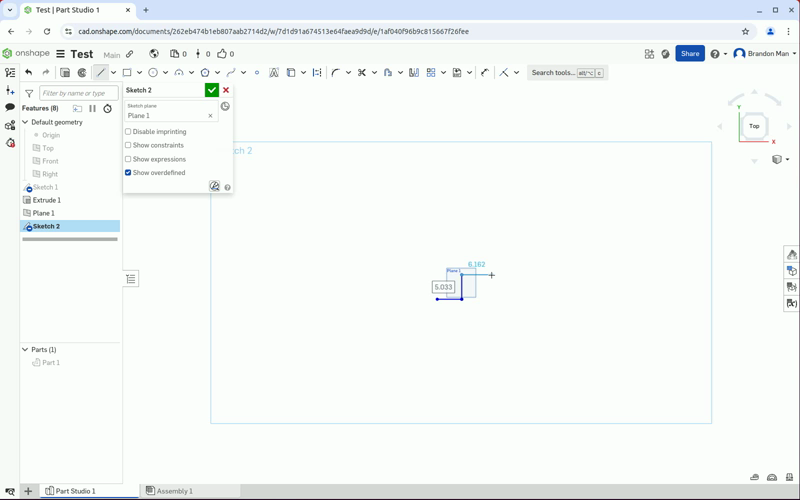
mouse_move(437, 274)
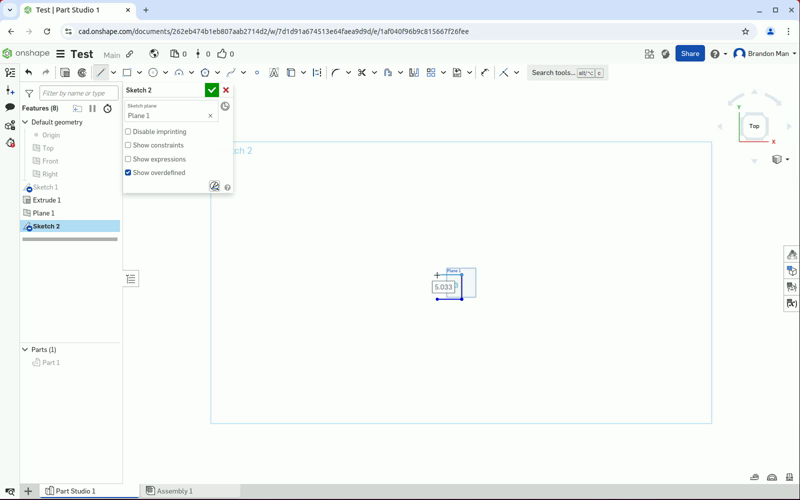
click(437, 274)
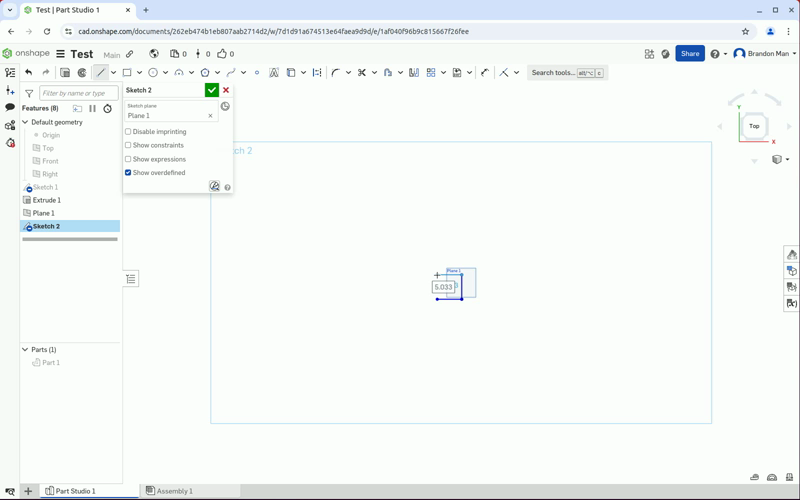
key_up(shift)
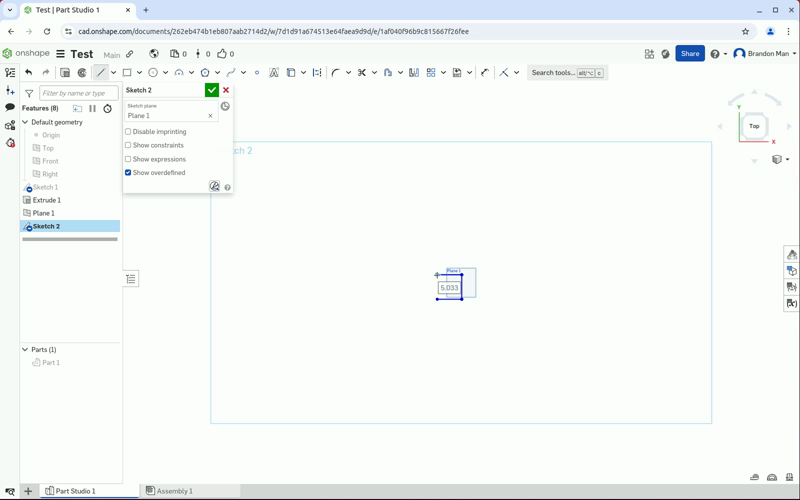
mouse_move(467, 274)
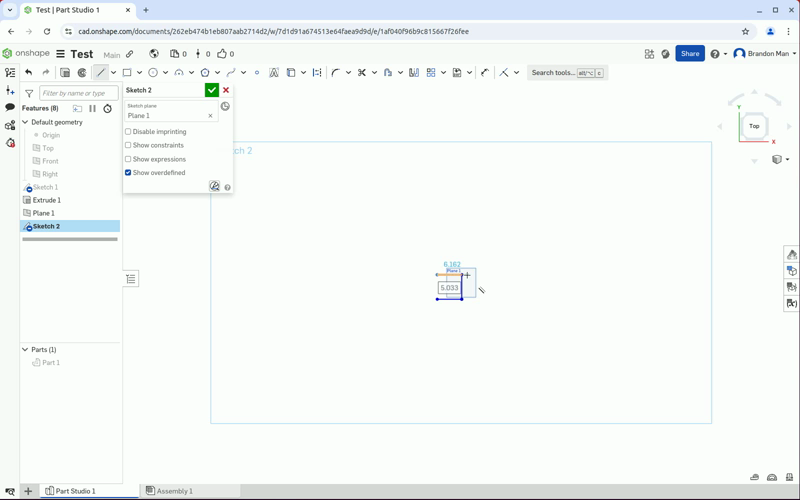
key_down(shift)
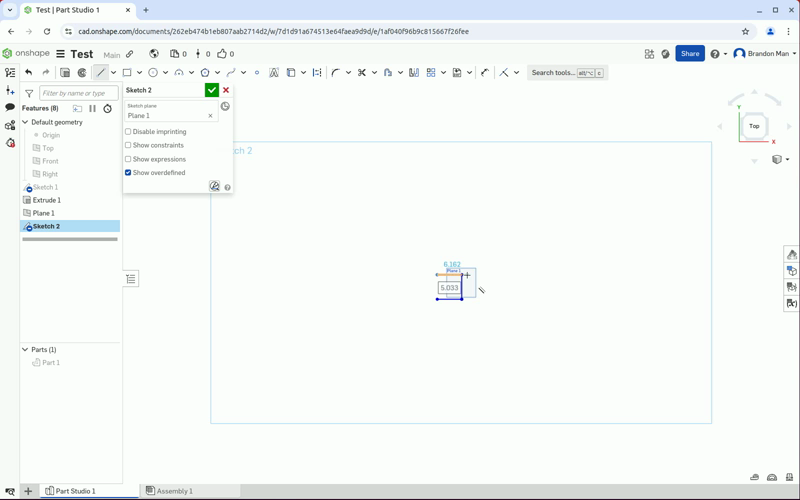
mouse_move(437, 299)
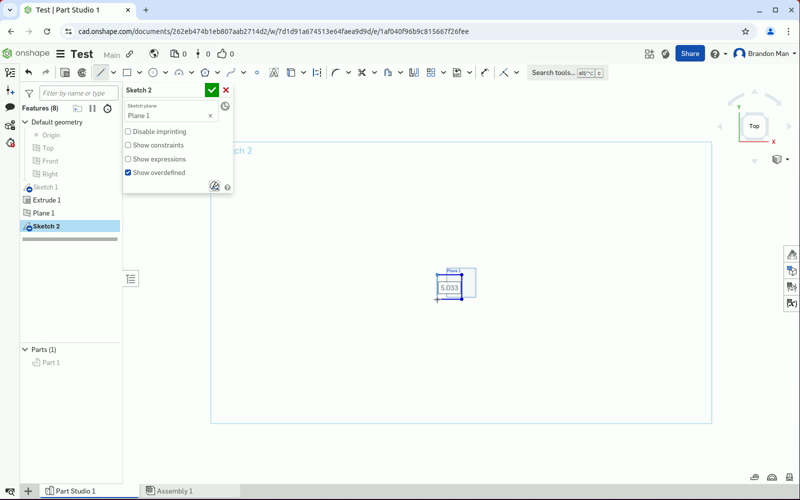
key_up(shift)
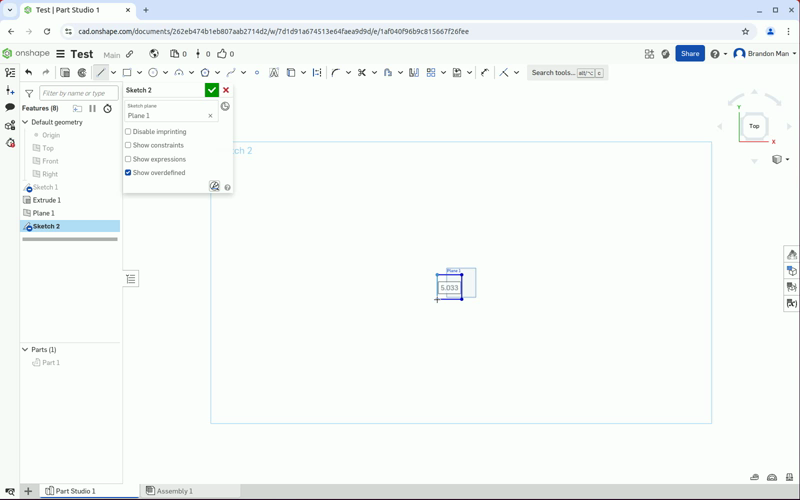
click(437, 299)
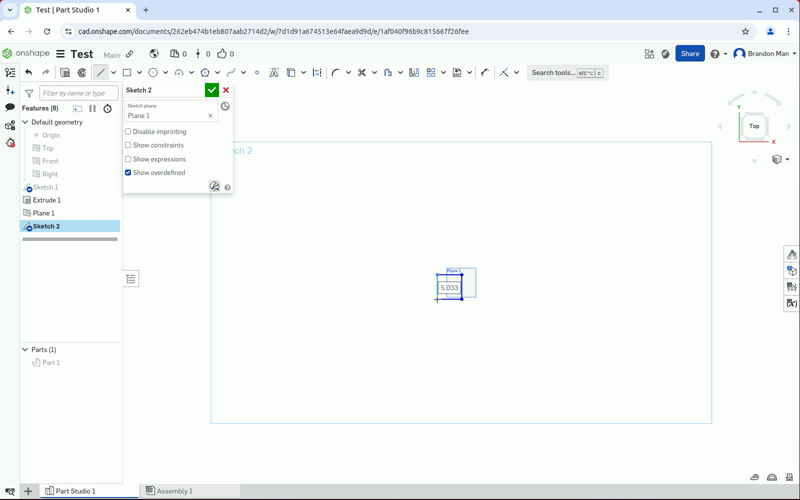
key(esc)
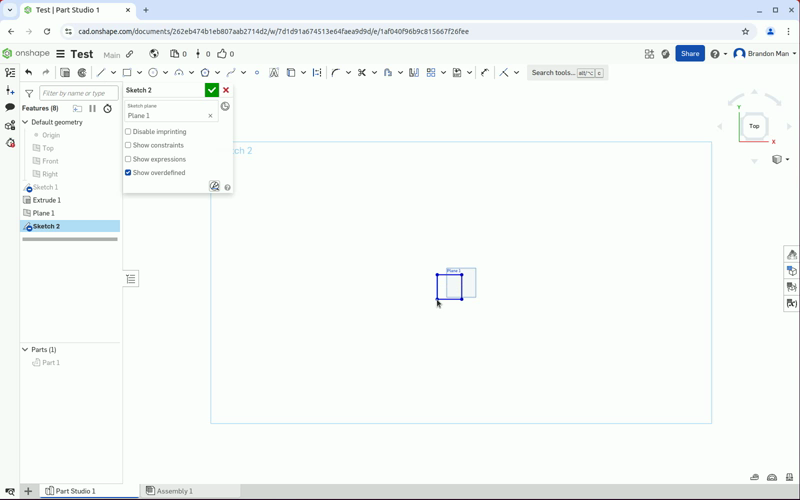
mouse_move(451, 284)
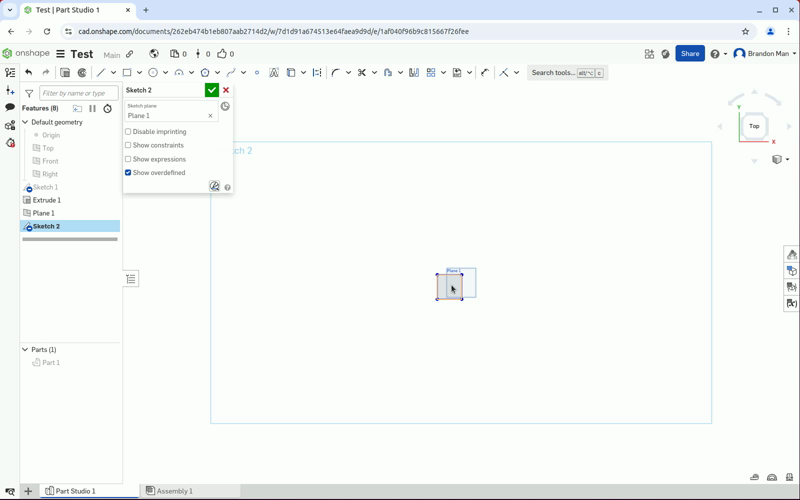
scroll(6)
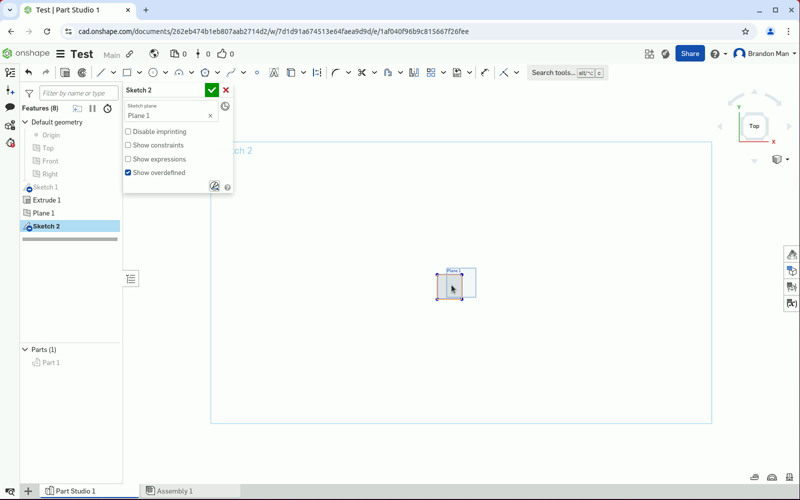
scroll(6)
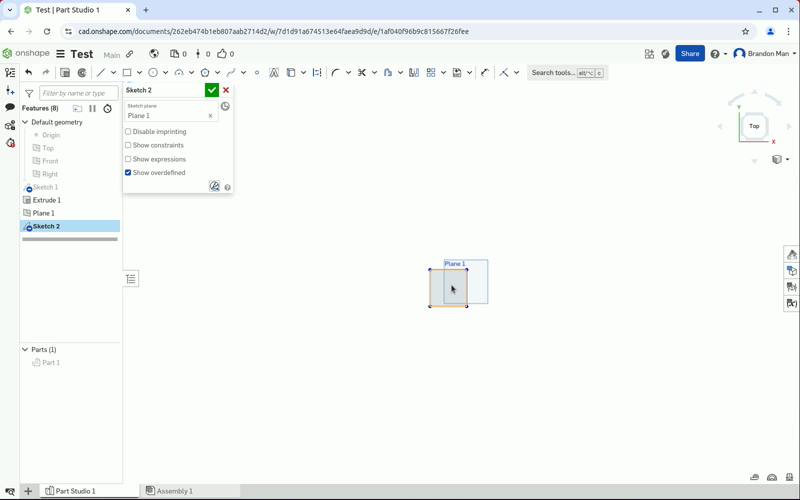
scroll(6)
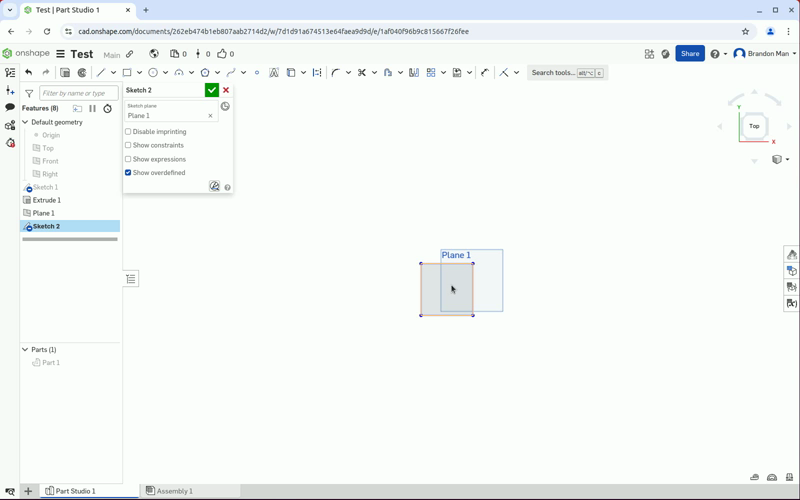
scroll(6)
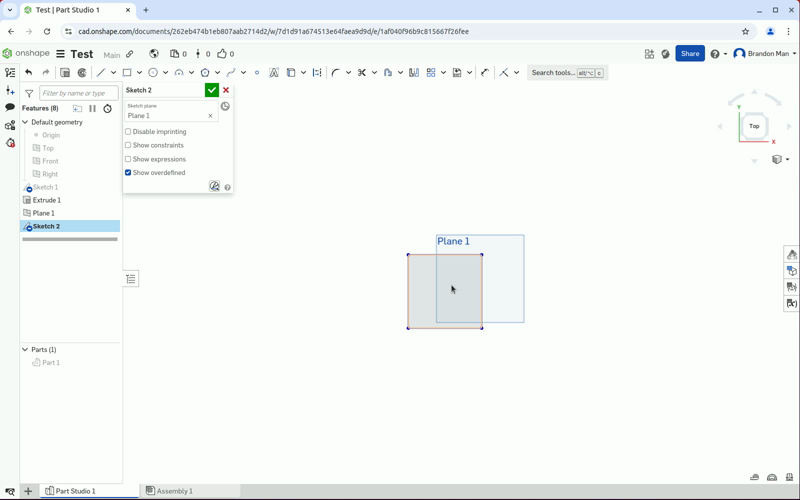
scroll(6)
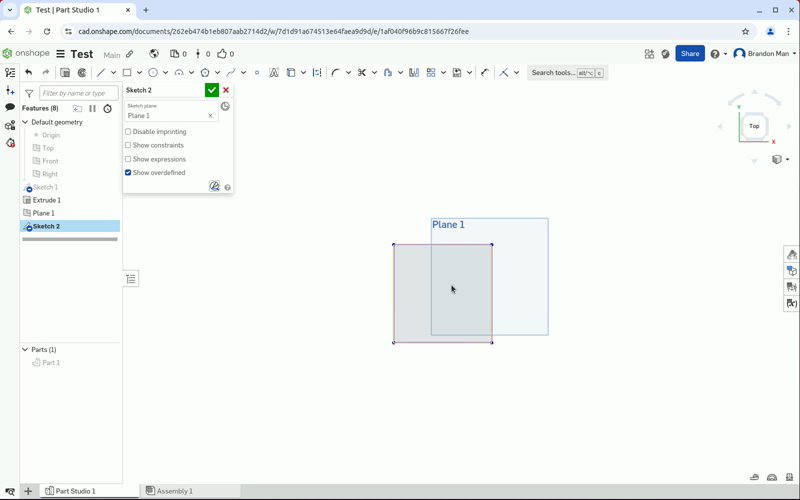
scroll(6)
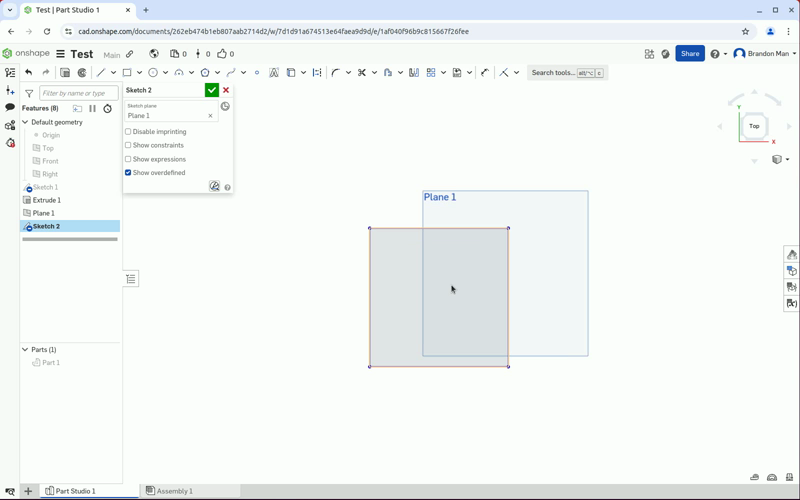
scroll(6)
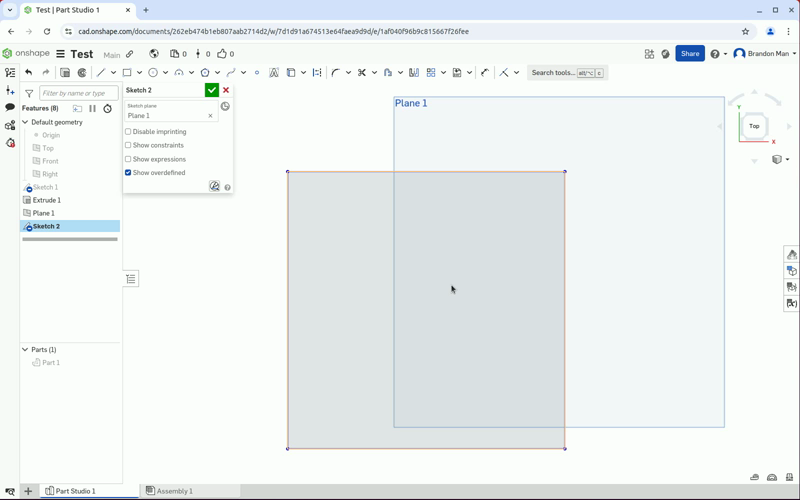
click(451, 284)
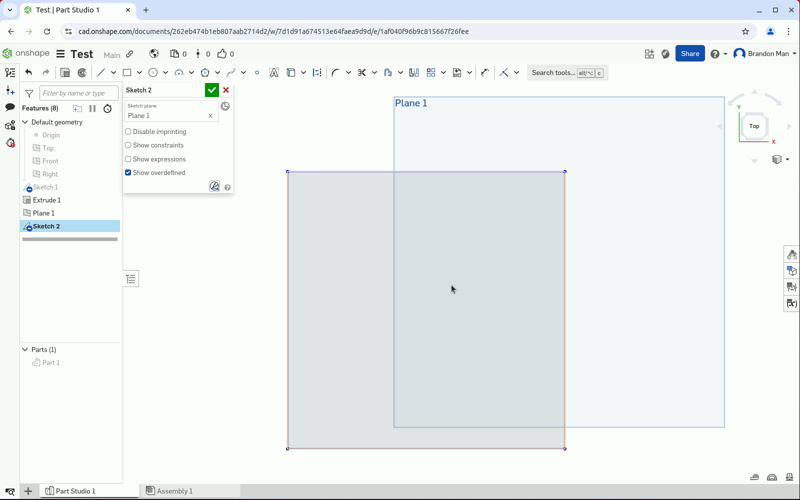
scroll(-6)
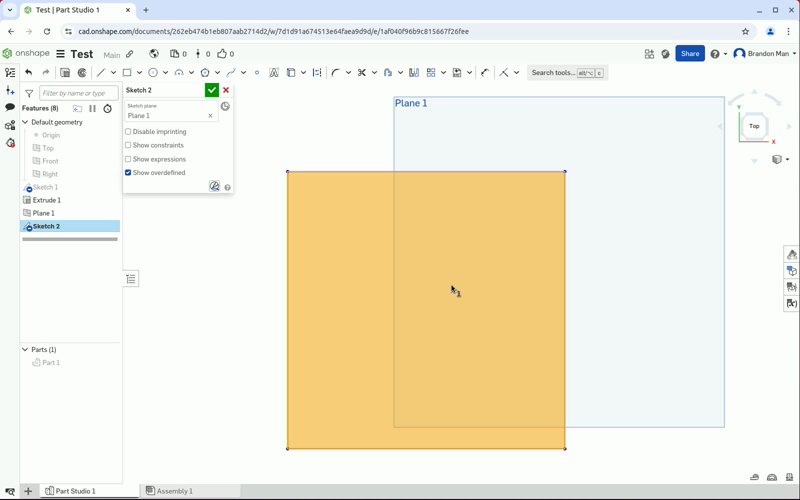
scroll(-6)
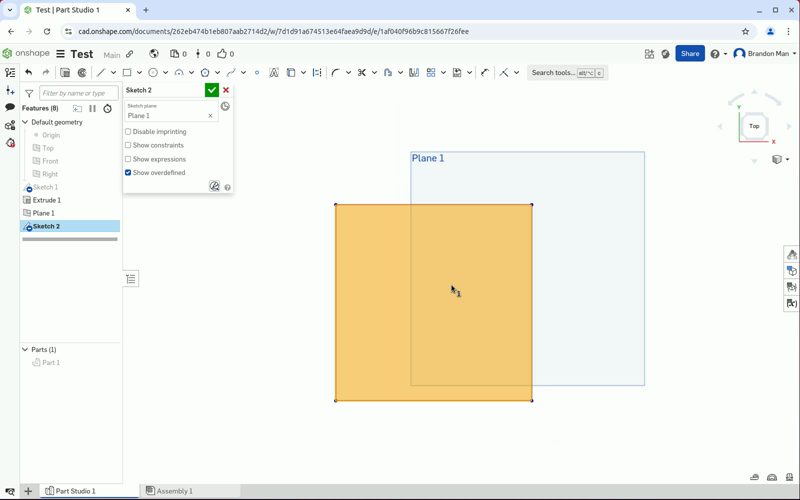
scroll(-6)
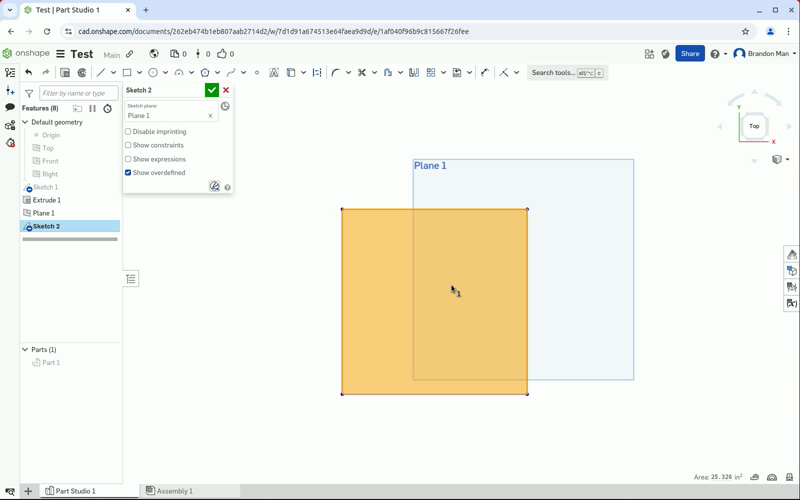
scroll(-6)
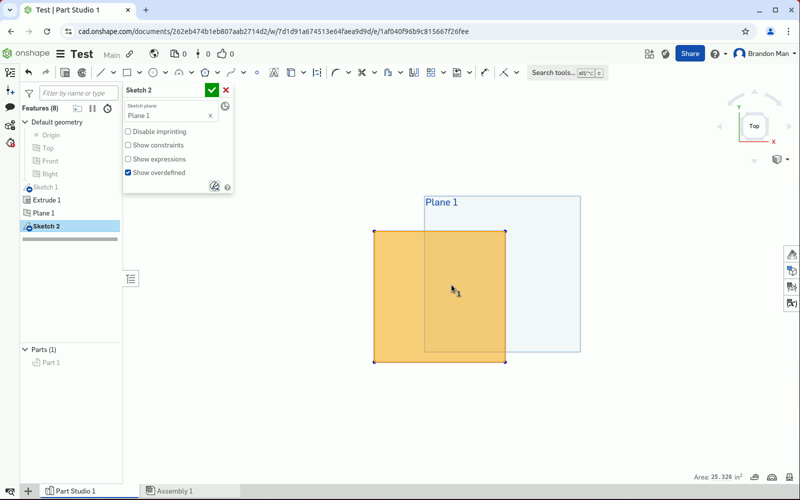
scroll(-6)
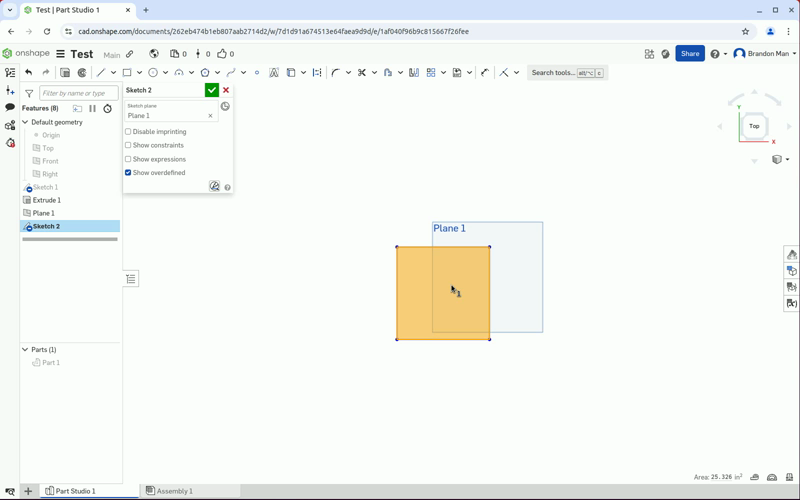
scroll(-6)
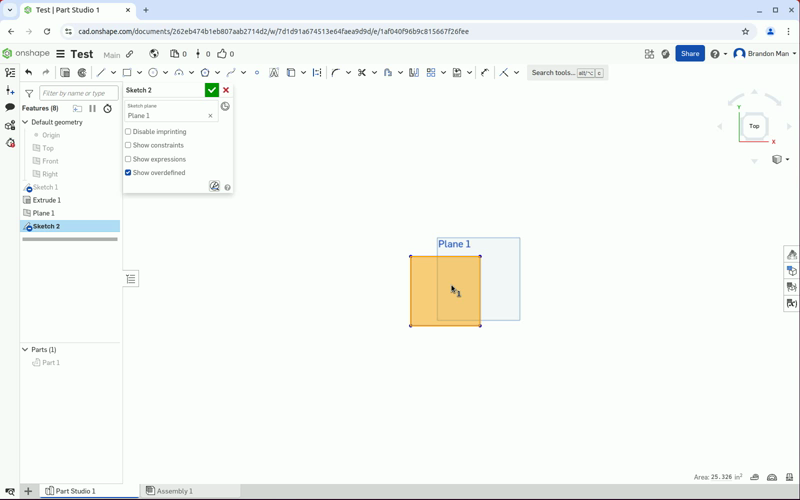
scroll(-6)
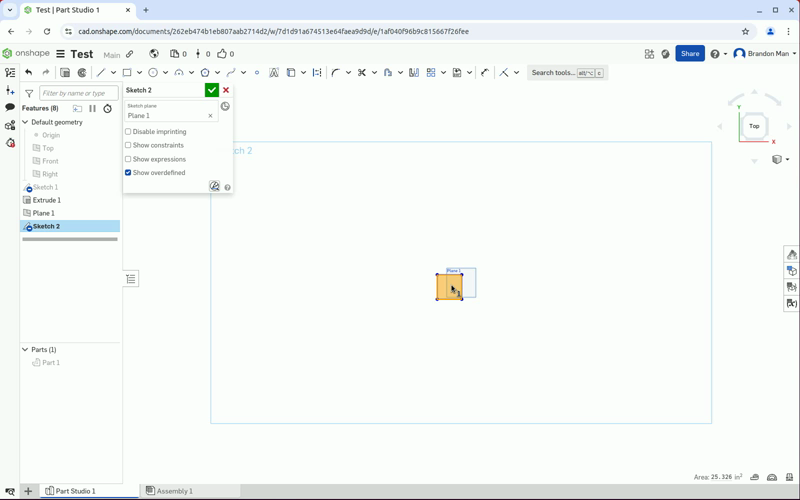
mouse_move(73, 352)
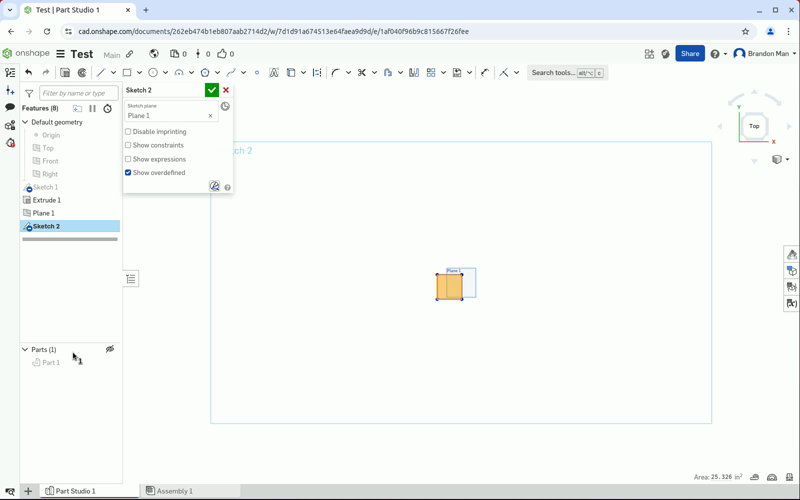
key(shift+y)
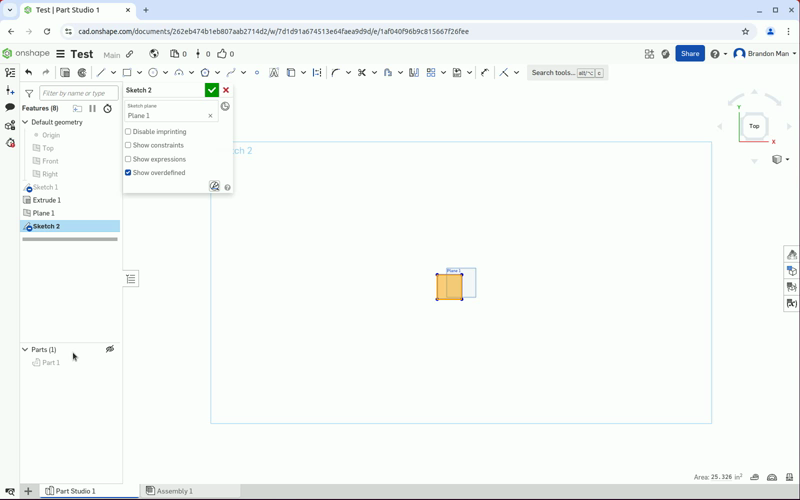
key(shift+e)
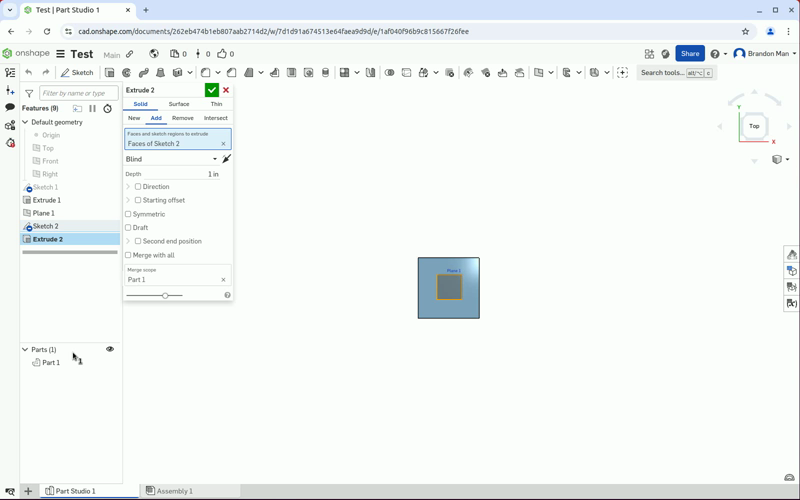
mouse_move(143, 106)
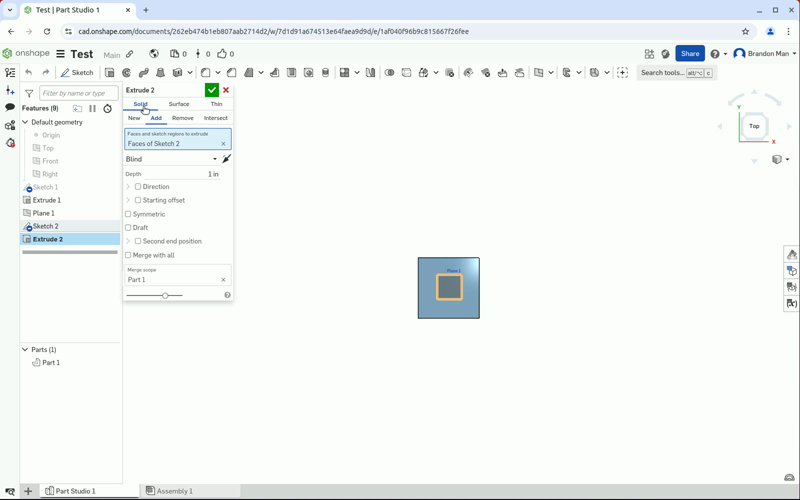
click(143, 106)
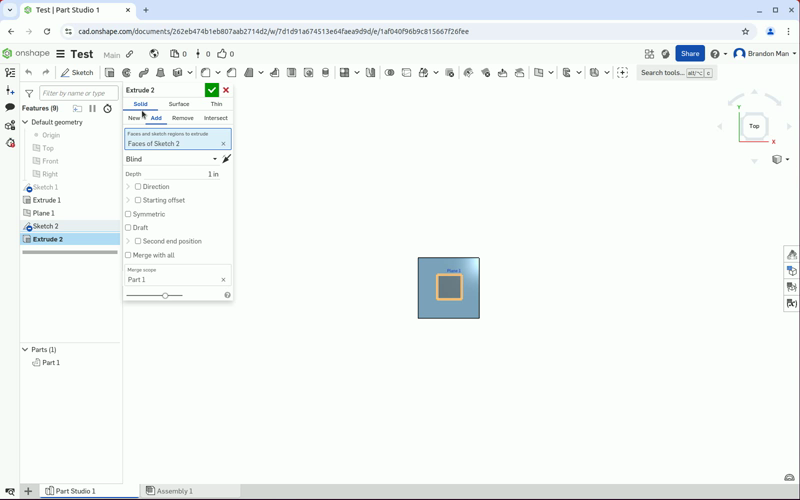
mouse_move(137, 120)
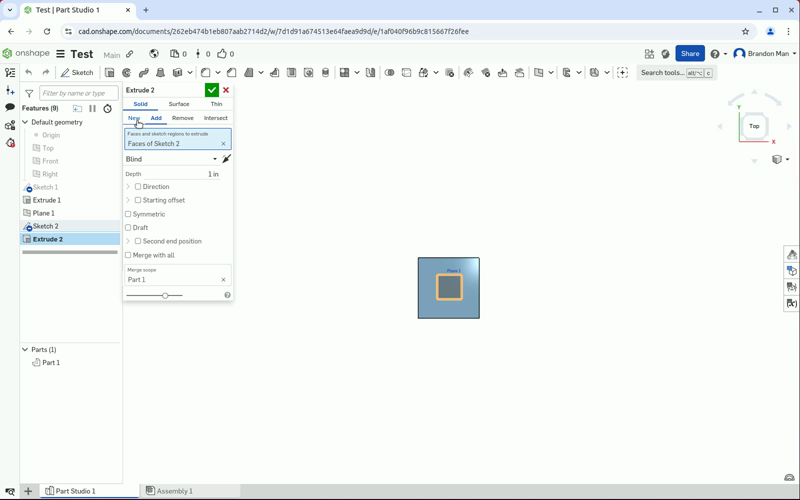
click(137, 120)
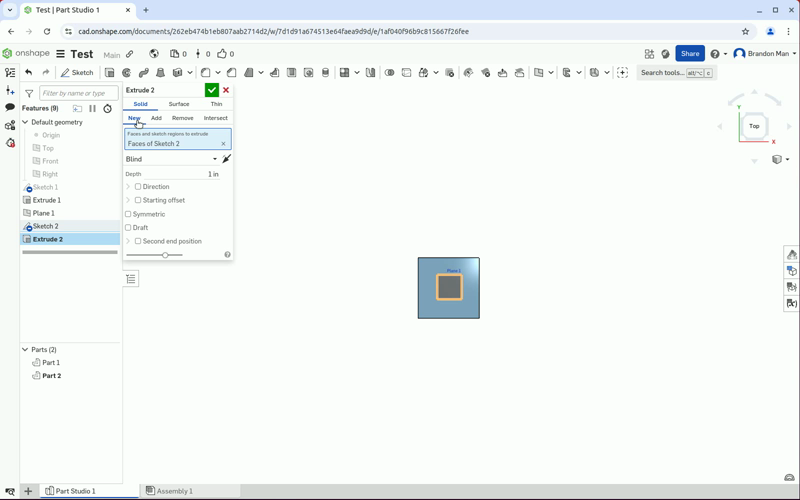
key(tab, 4)
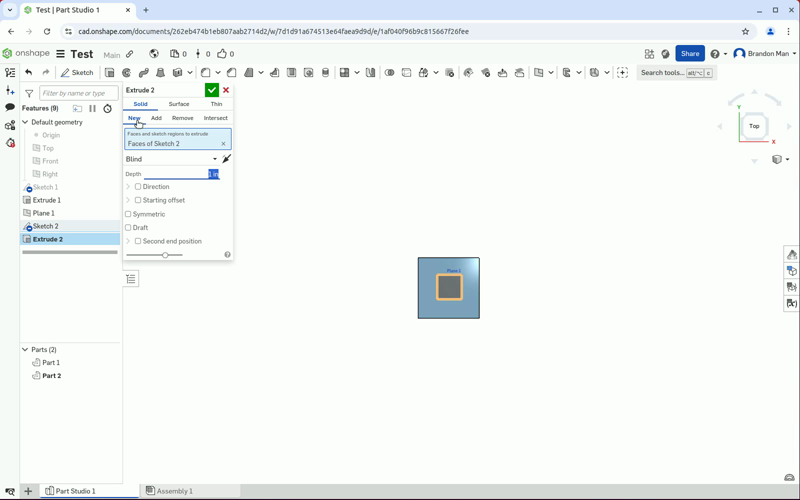
text(2.407)
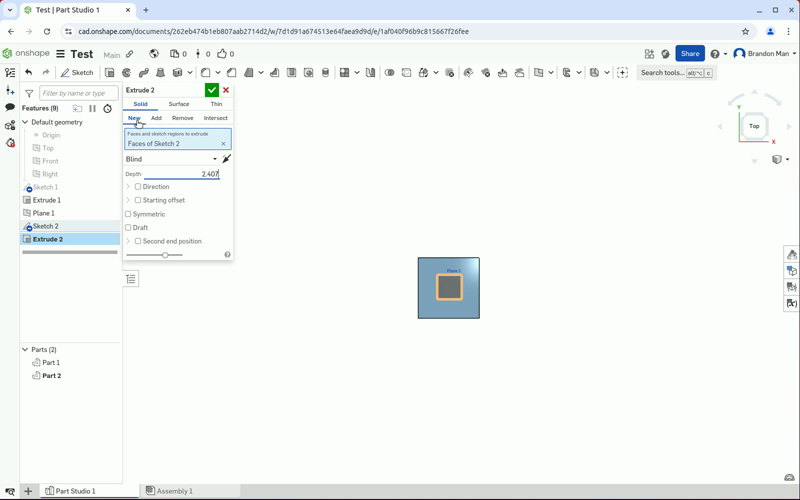
key(enter)
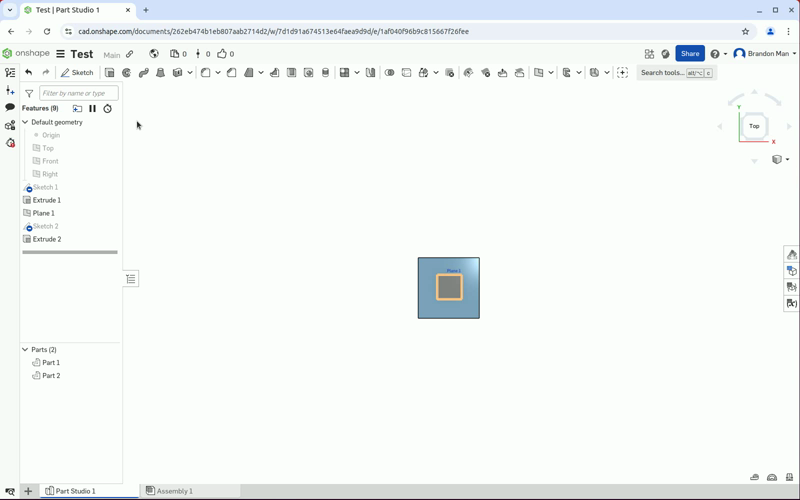
key(shift+h)
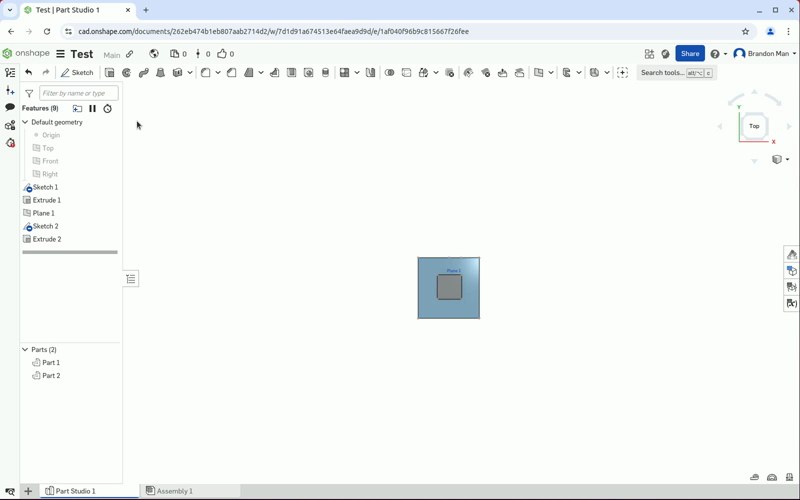
key(shift+h)
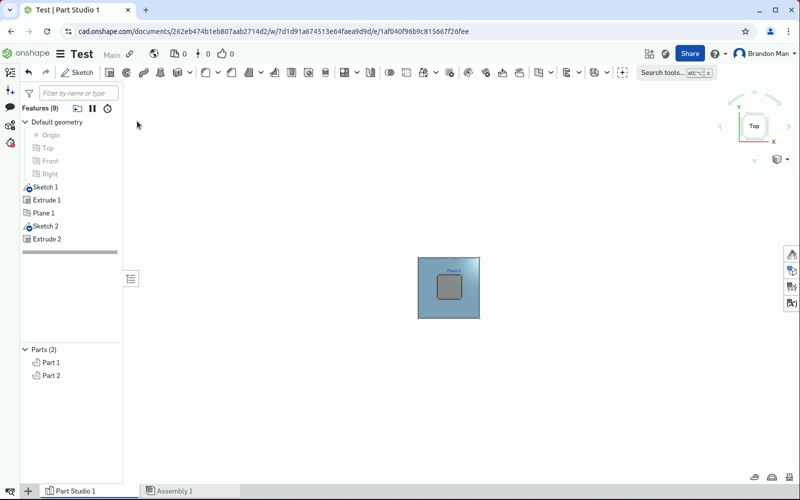
key(shift+7)
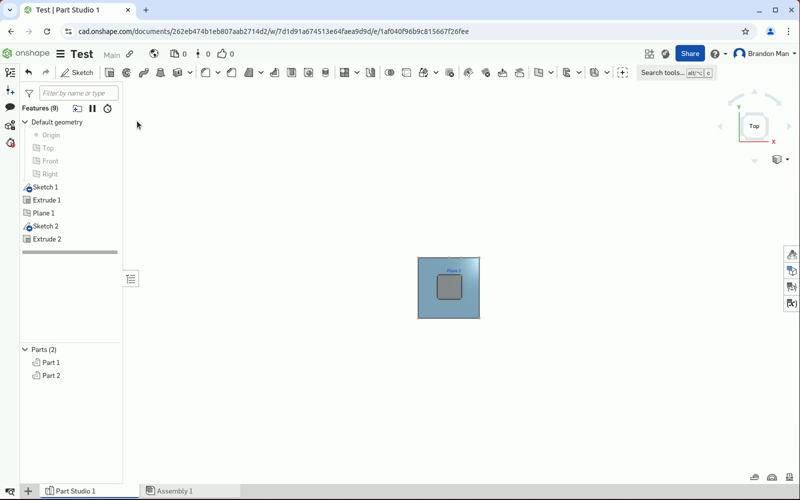
key(up, 3)
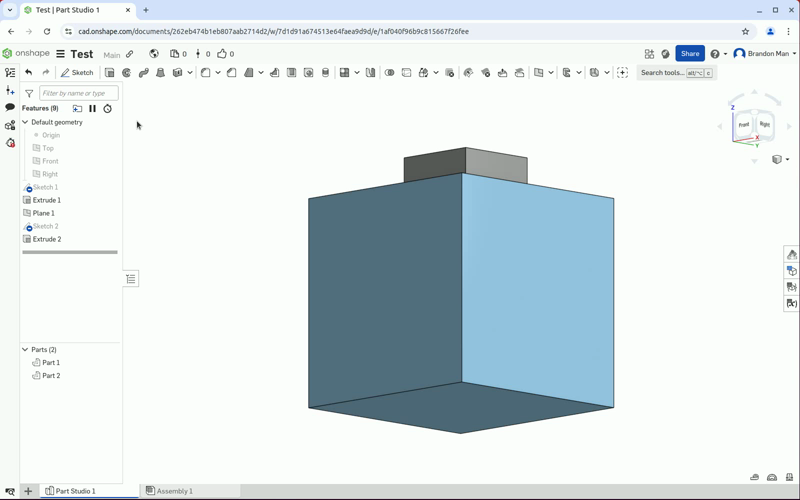
key(left, 3)
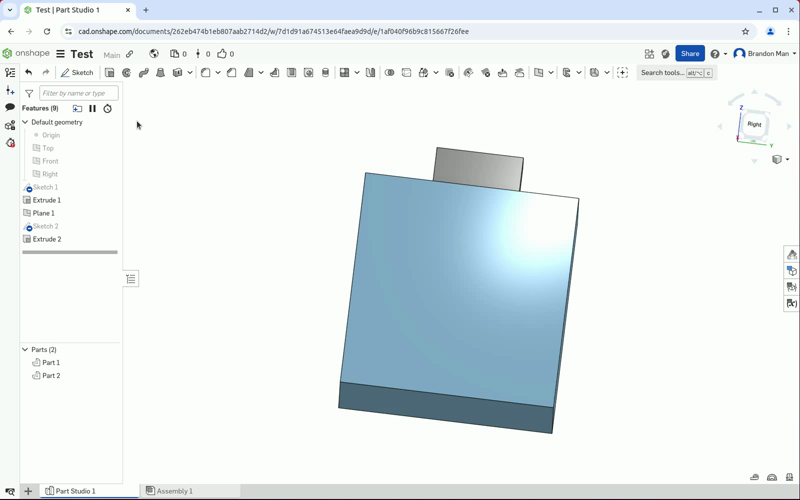
key(right, 3)
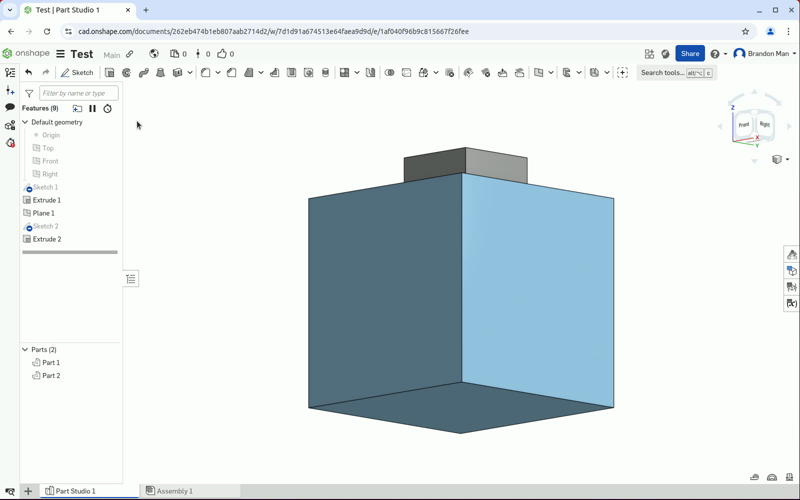
key(down, 3)
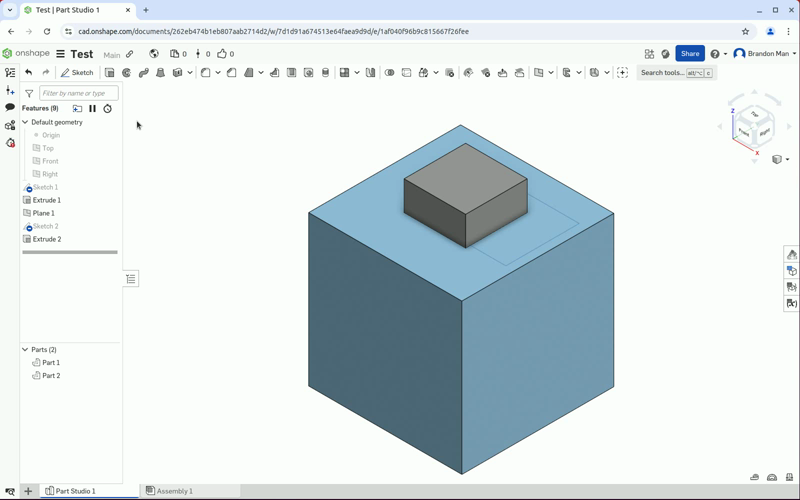
mouse_move(73, 189)
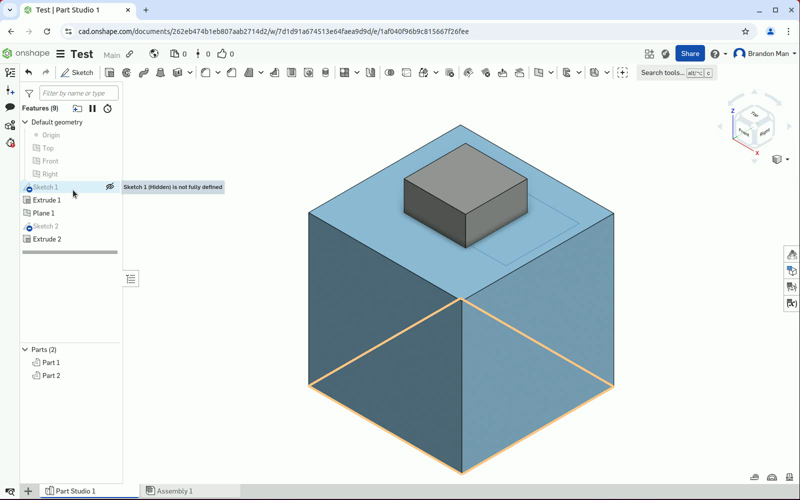
click(73, 189)